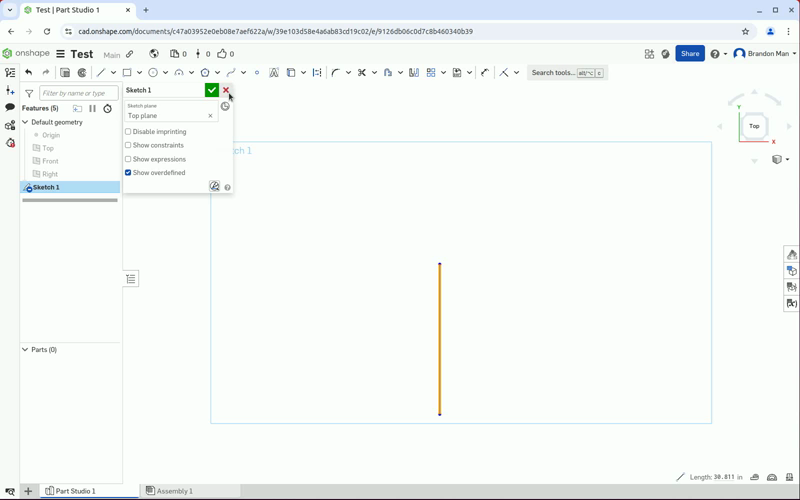
key(shift+h)
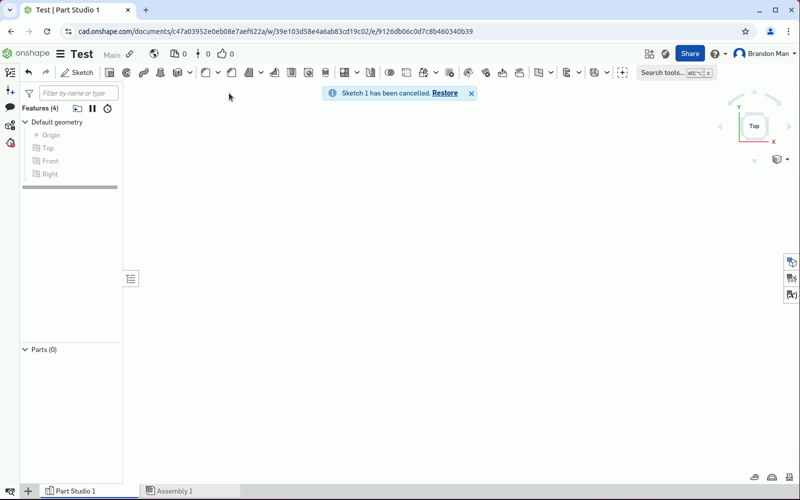
mouse_move(73, 352)
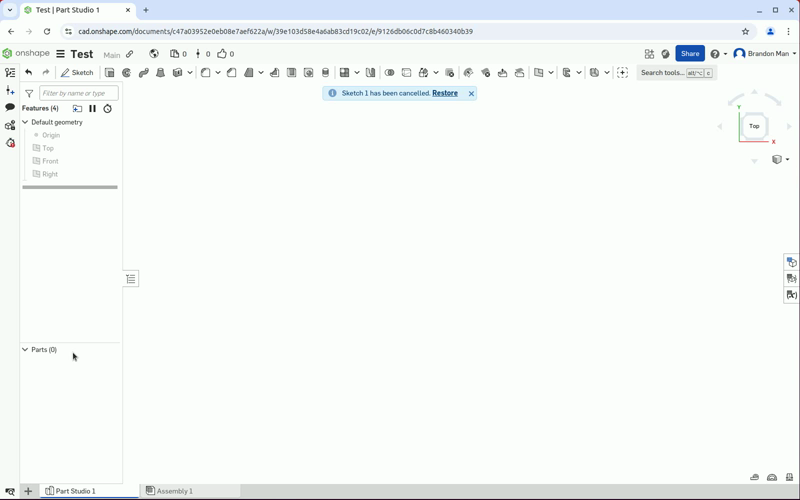
key(y)
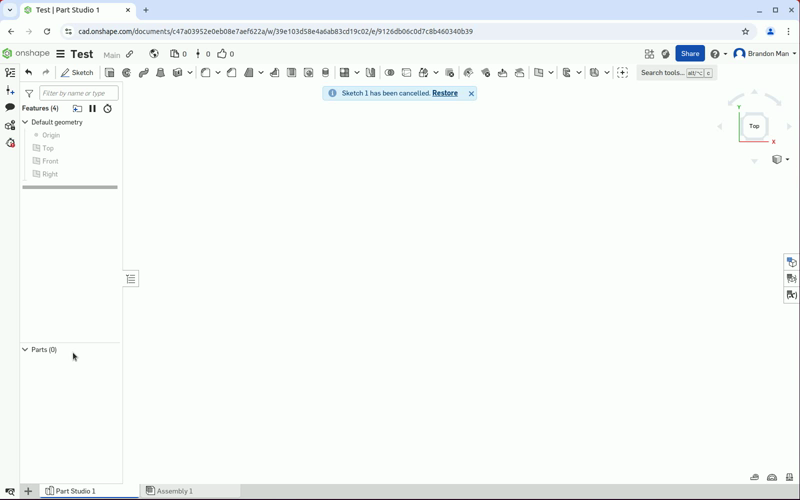
key(shift+p)
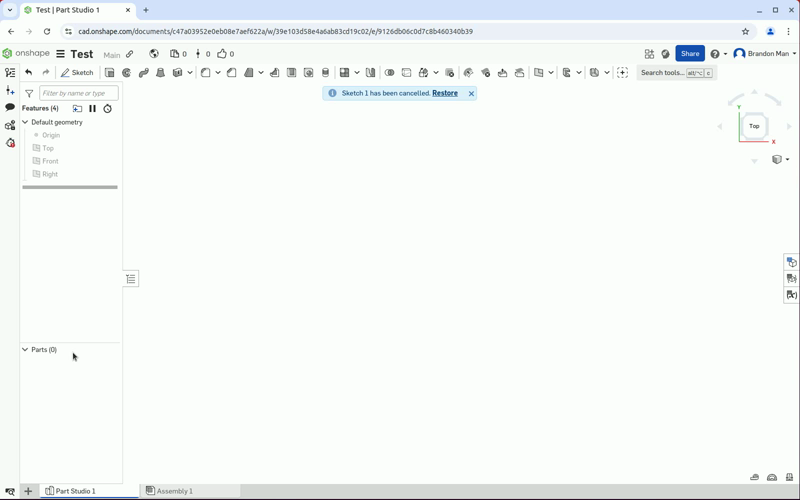
key(space)
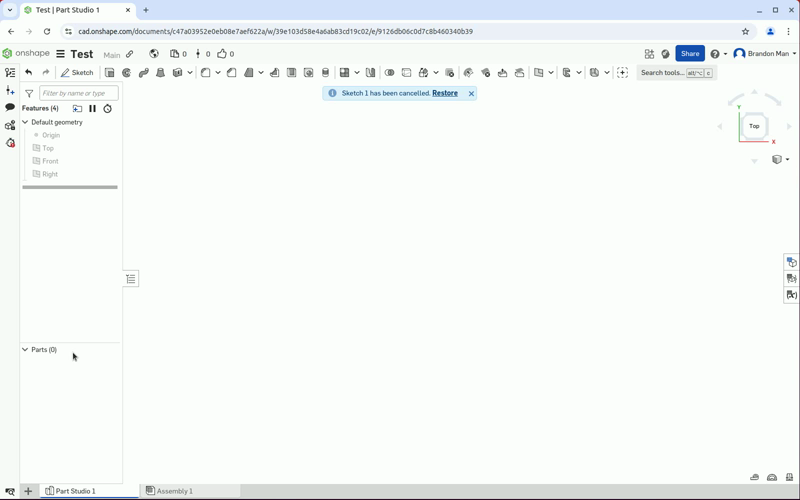
key_down(shift)
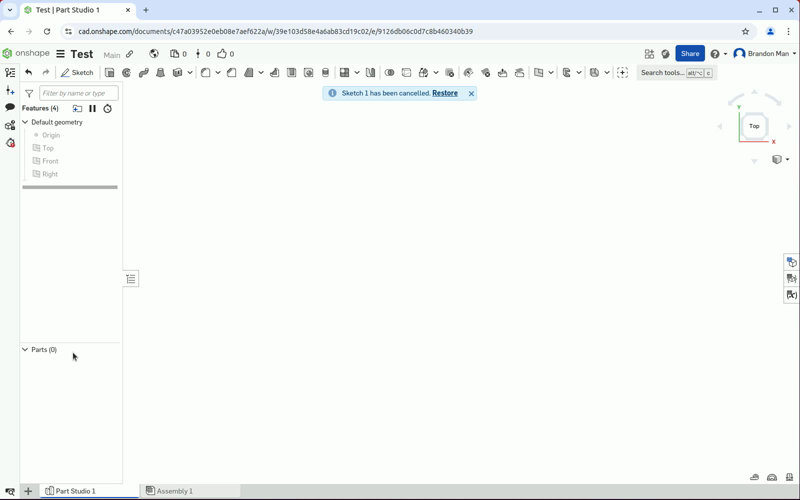
key(up)
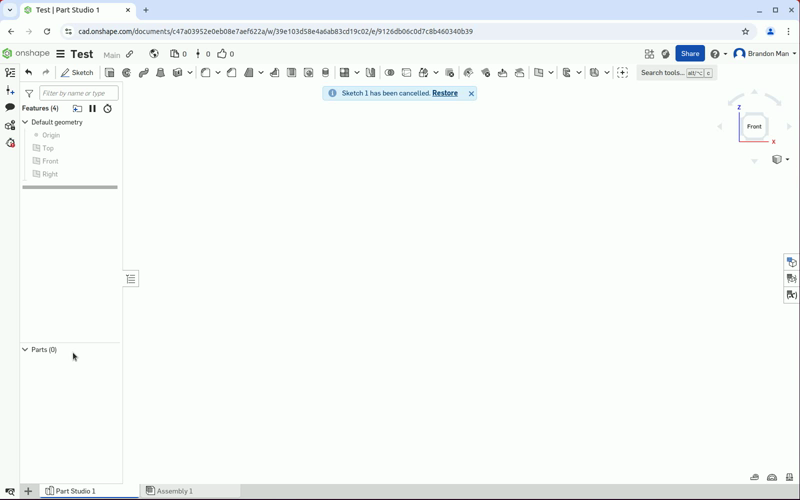
key_up(shift)
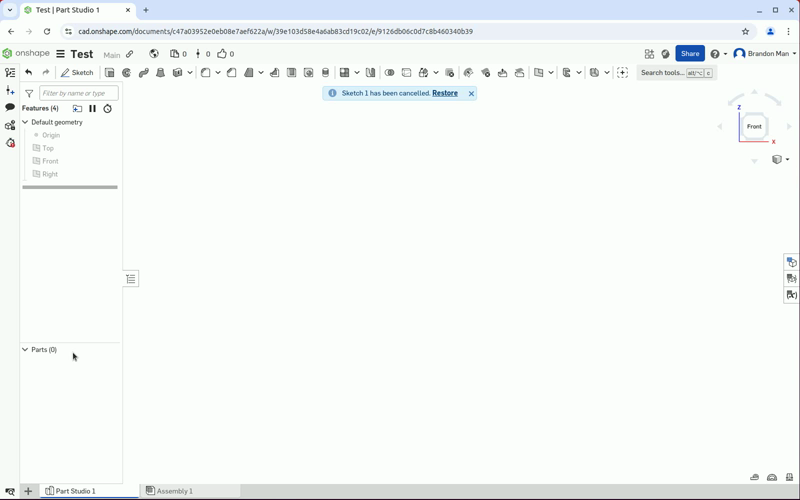
mouse_move(73, 352)
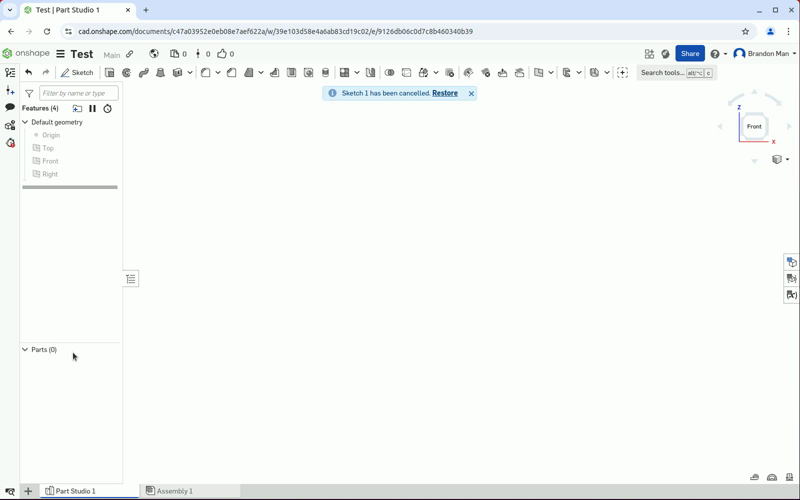
key(shift+y)
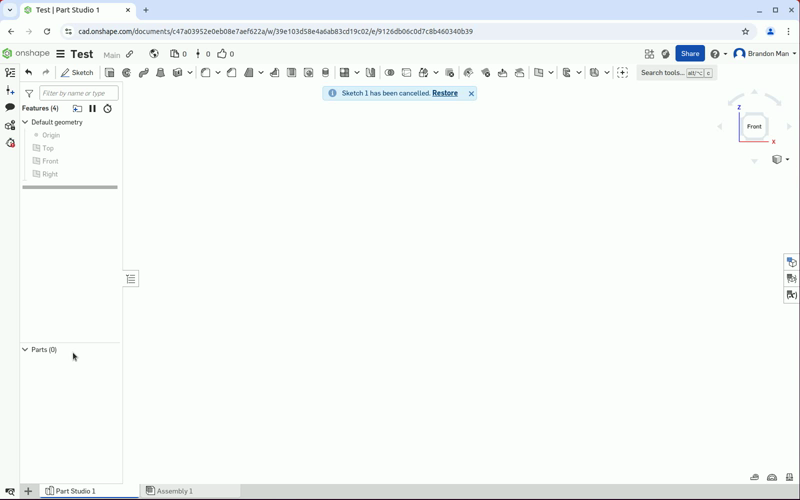
key(shift+s)
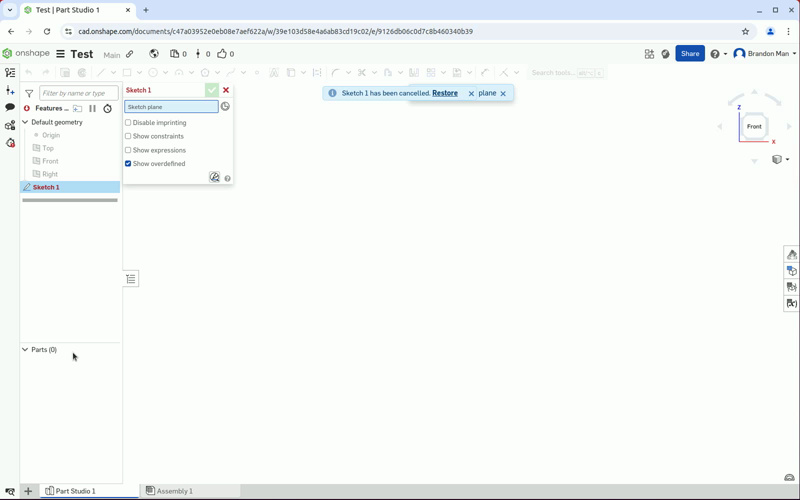
mouse_move(73, 163)
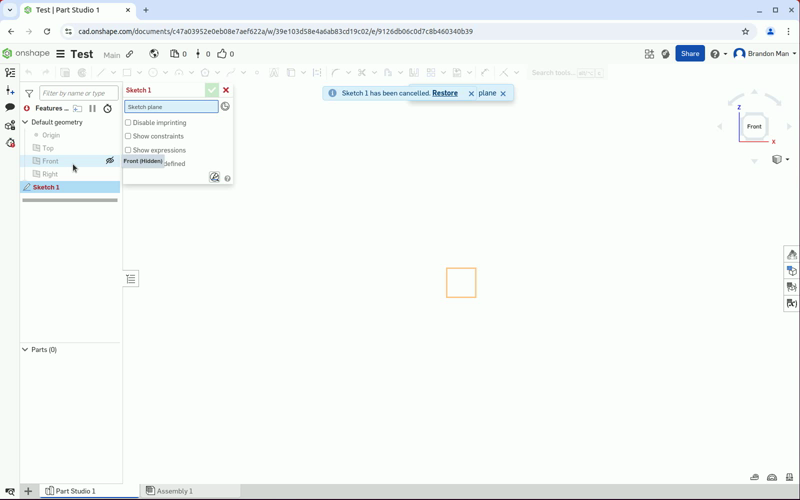
click(73, 163)
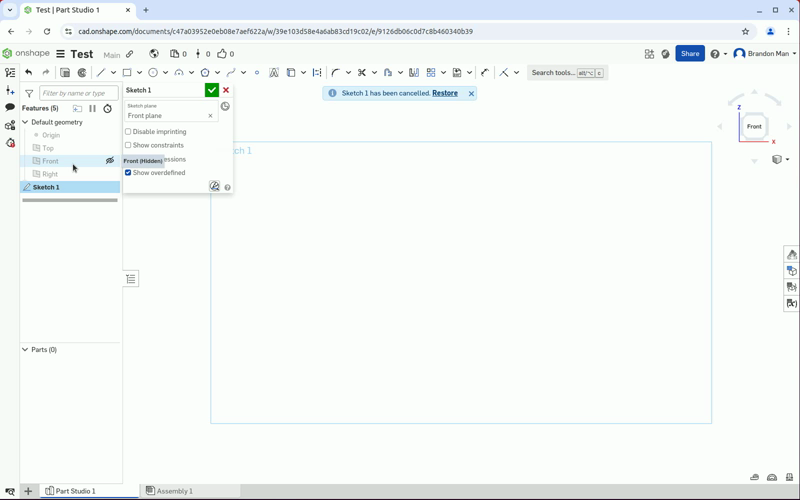
mouse_move(73, 352)
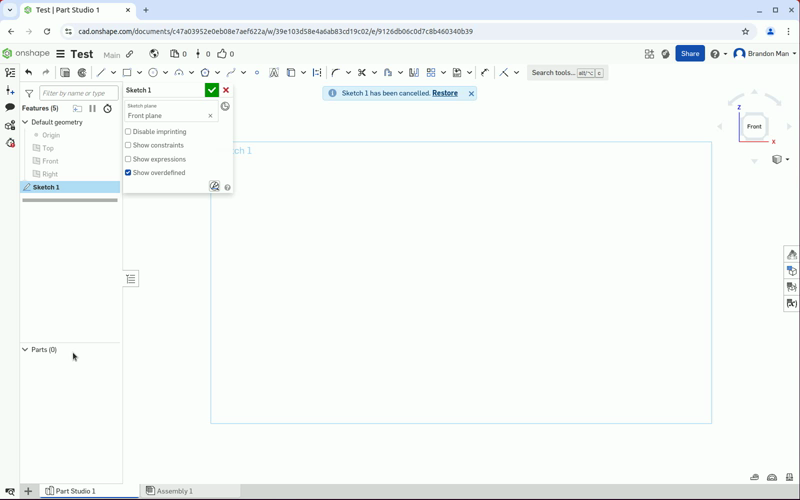
key(y)
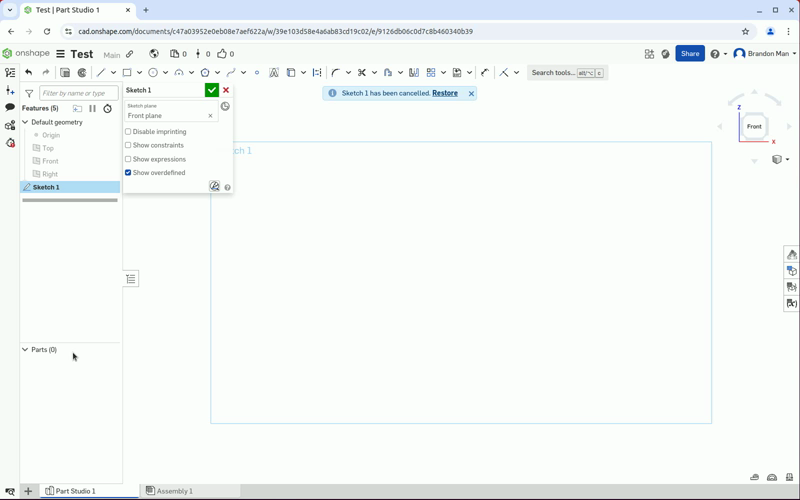
key(l)
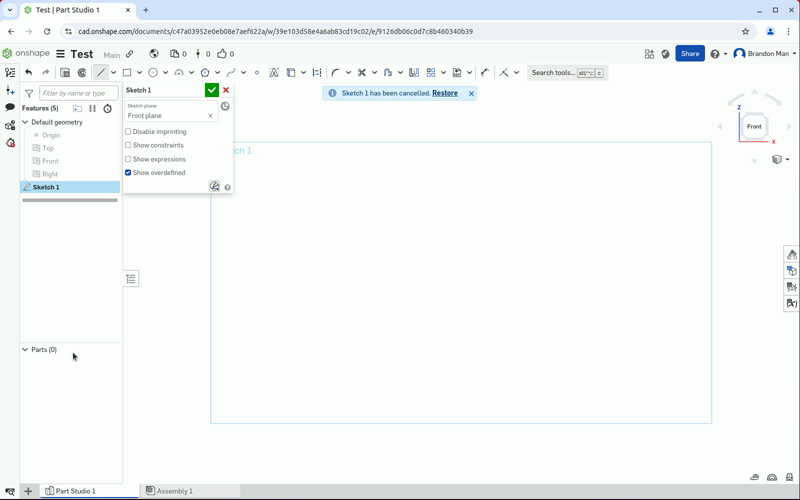
key_down(shift)
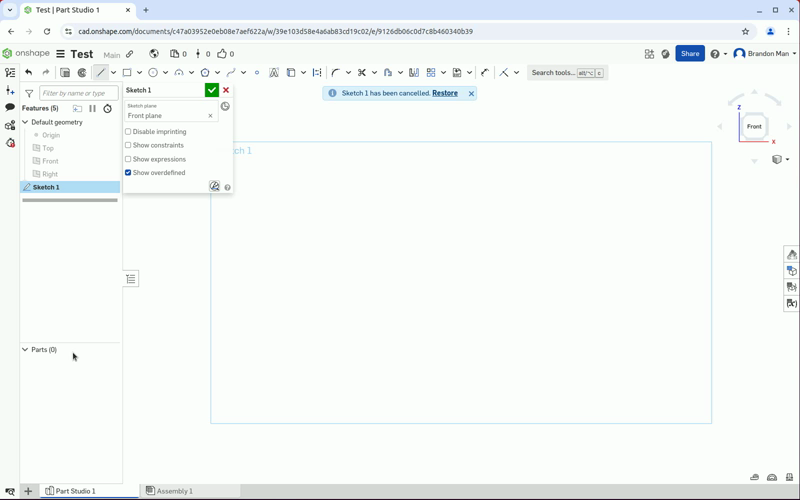
mouse_move(423, 320)
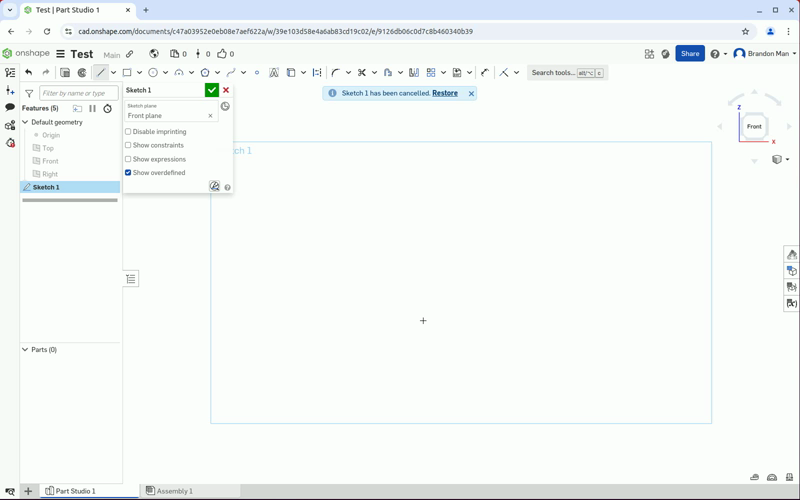
click(423, 320)
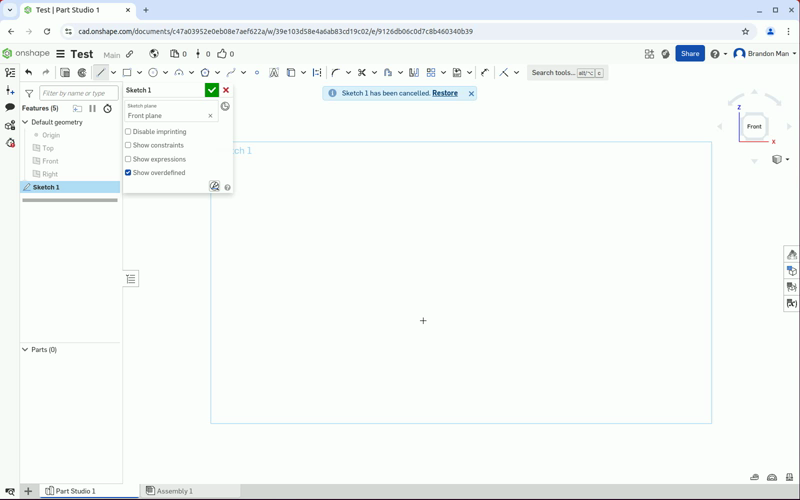
key_up(shift)
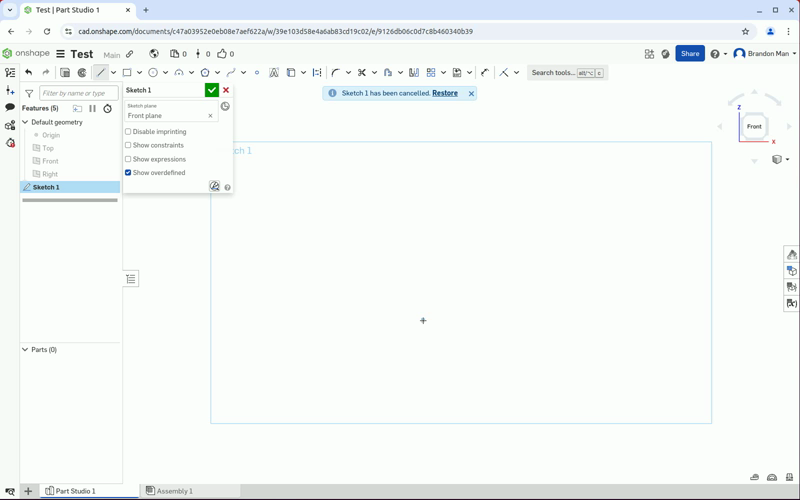
key_down(shift)
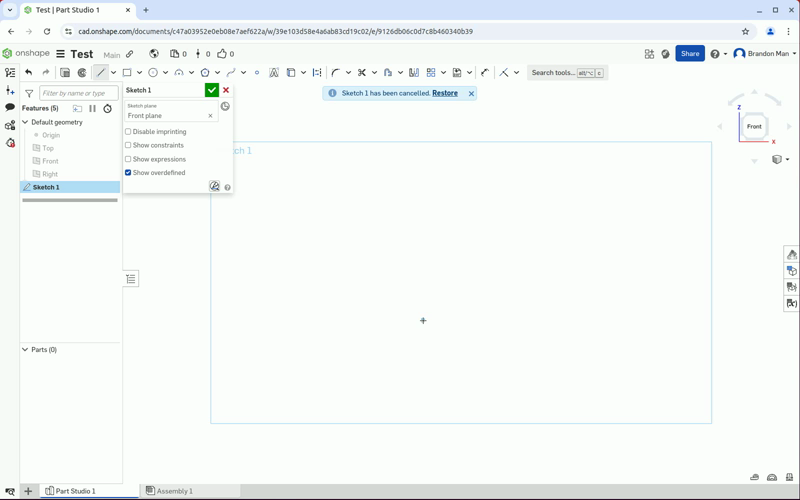
mouse_move(498, 320)
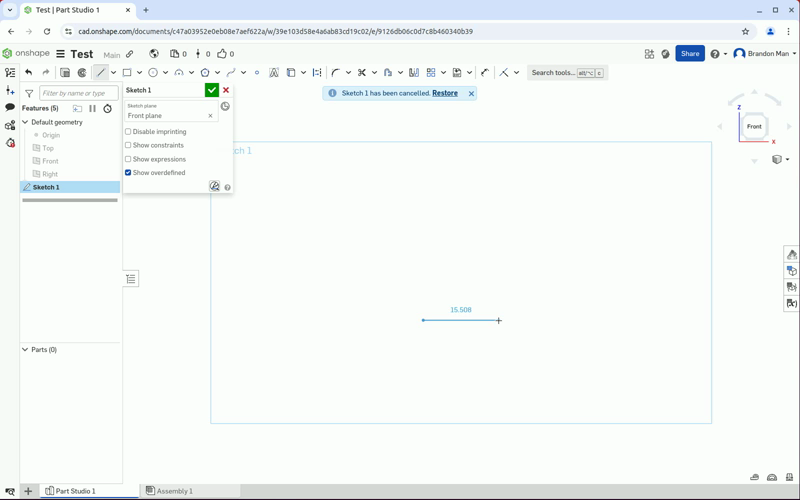
click(498, 320)
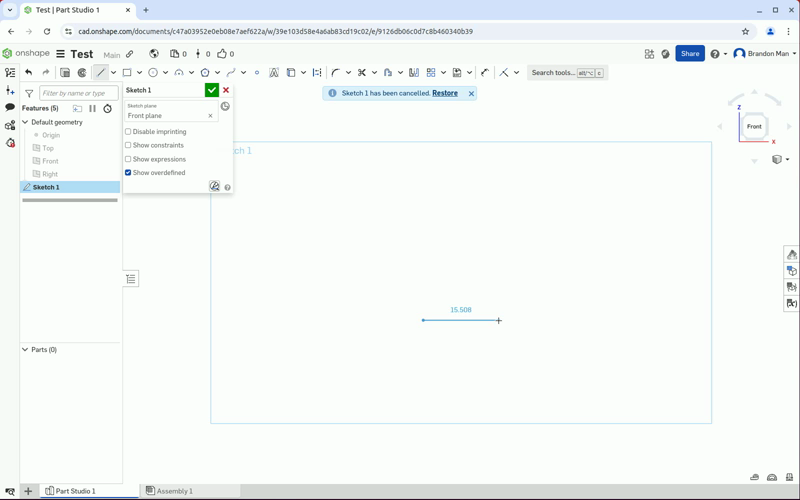
key_up(shift)
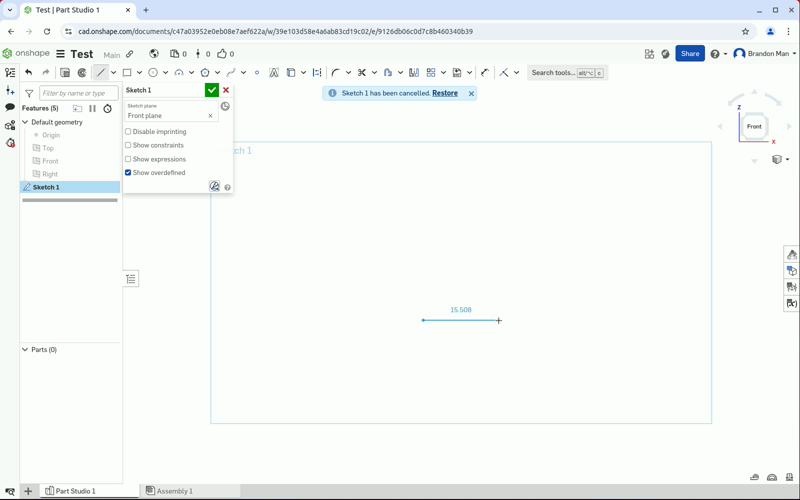
key_down(shift)
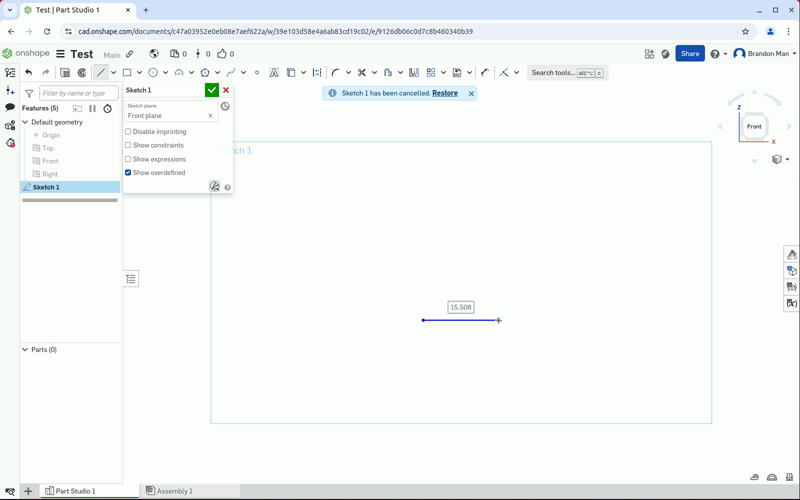
mouse_move(498, 245)
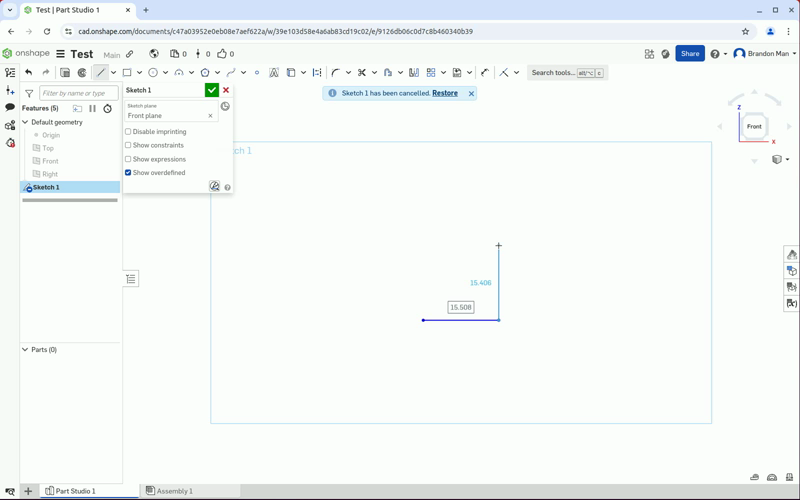
click(498, 245)
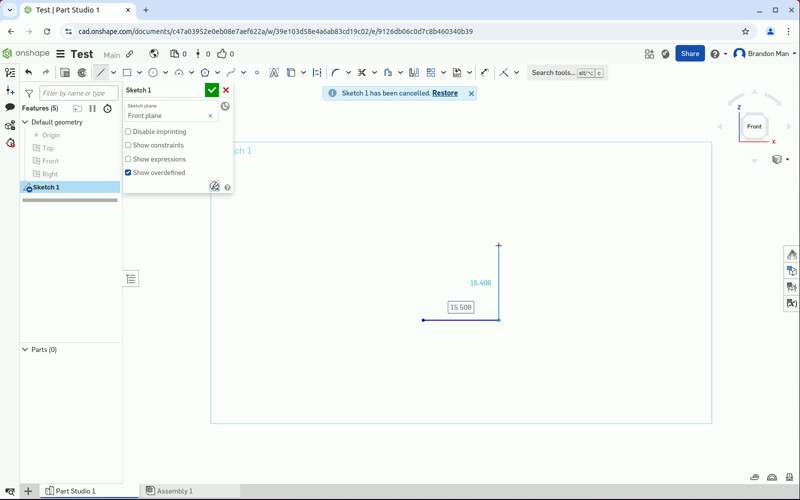
key_up(shift)
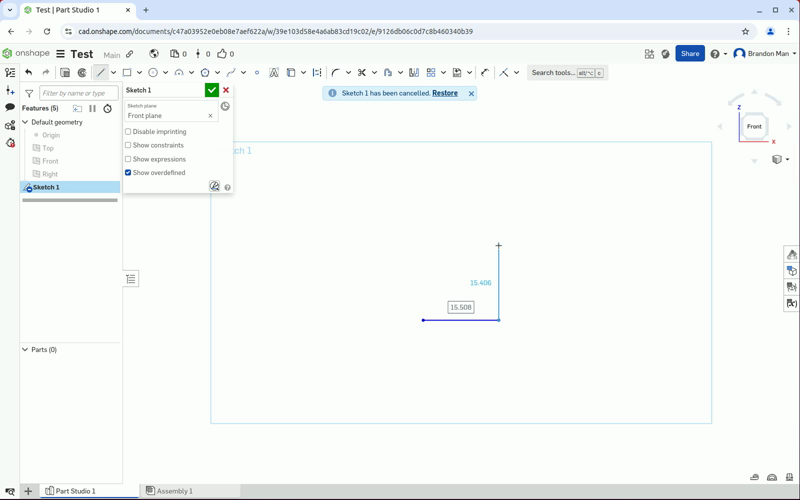
key_down(shift)
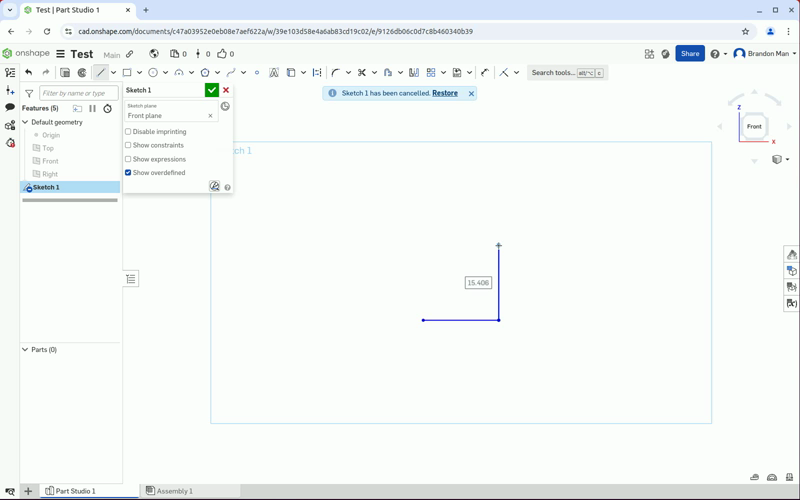
mouse_move(423, 245)
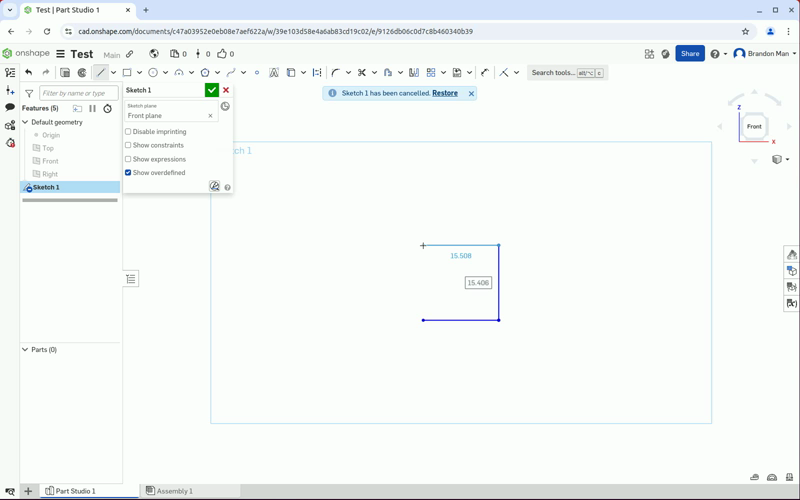
click(423, 245)
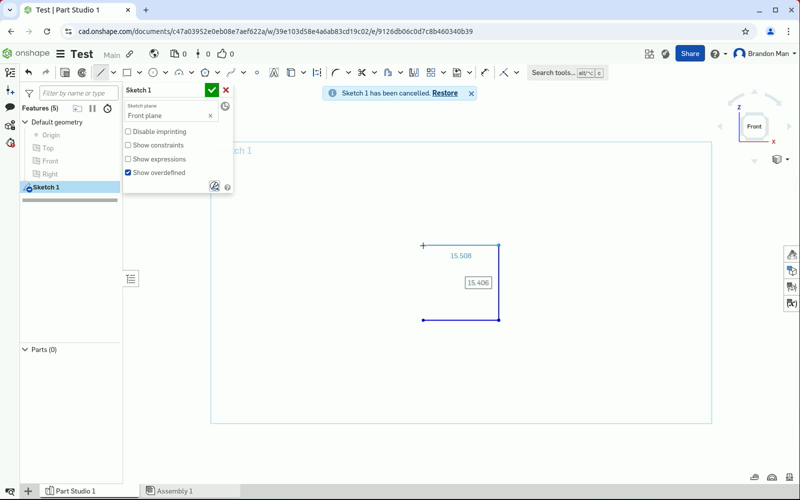
key_up(shift)
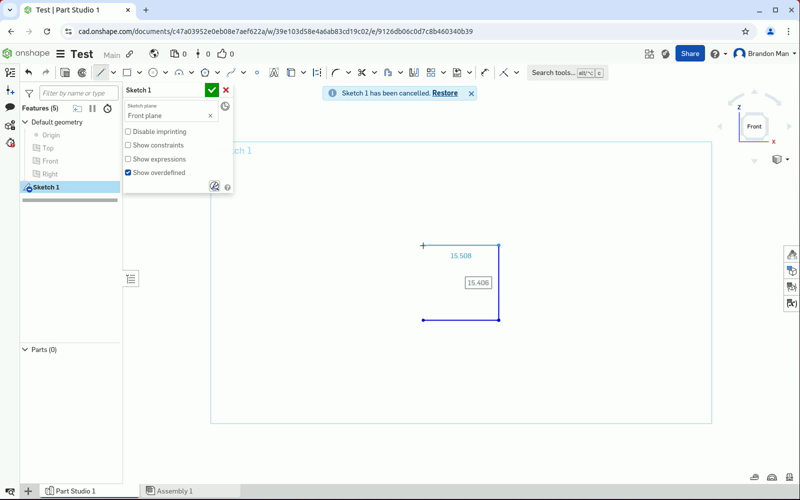
key_down(shift)
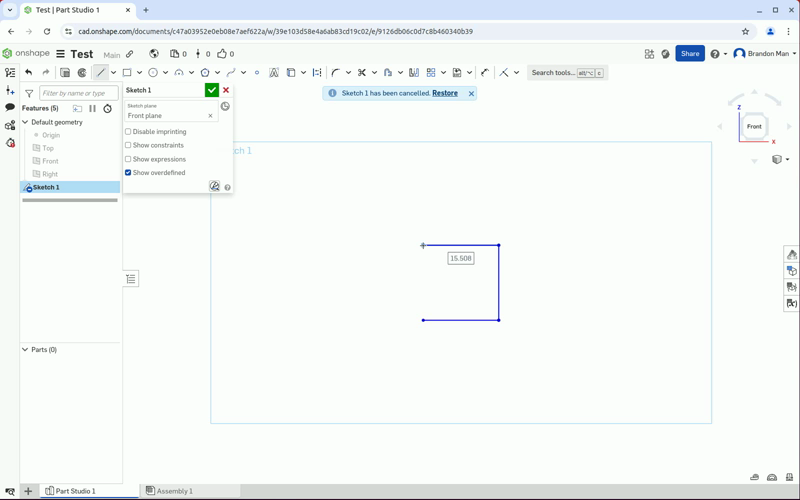
mouse_move(423, 320)
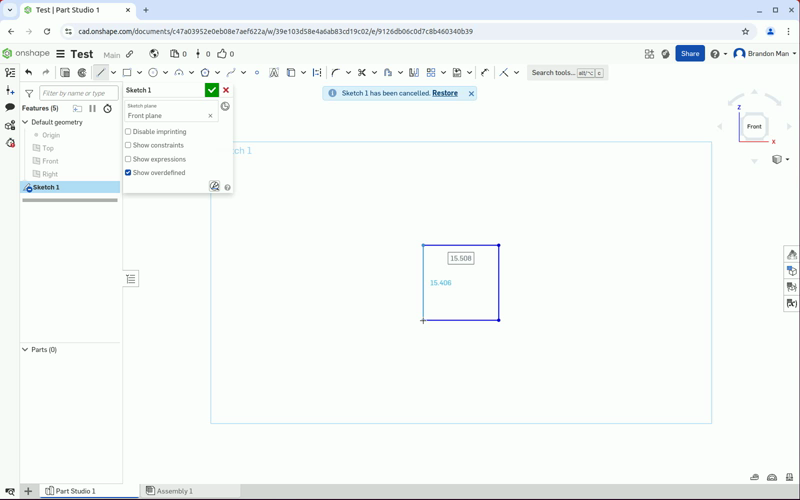
key_up(shift)
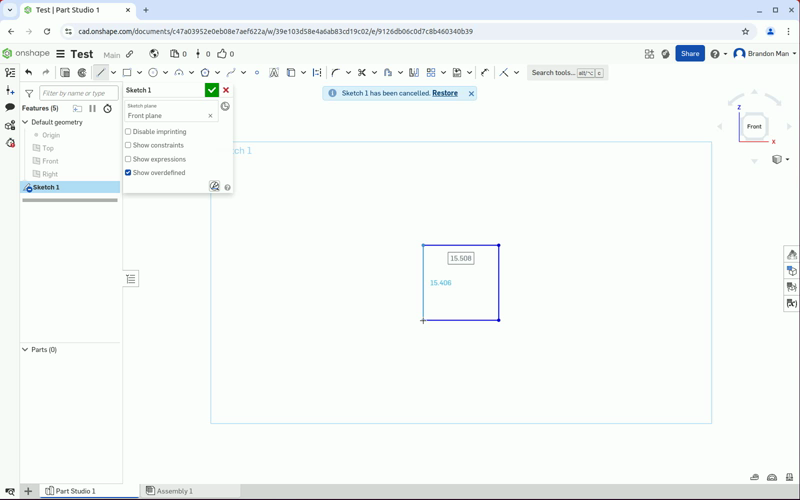
click(423, 320)
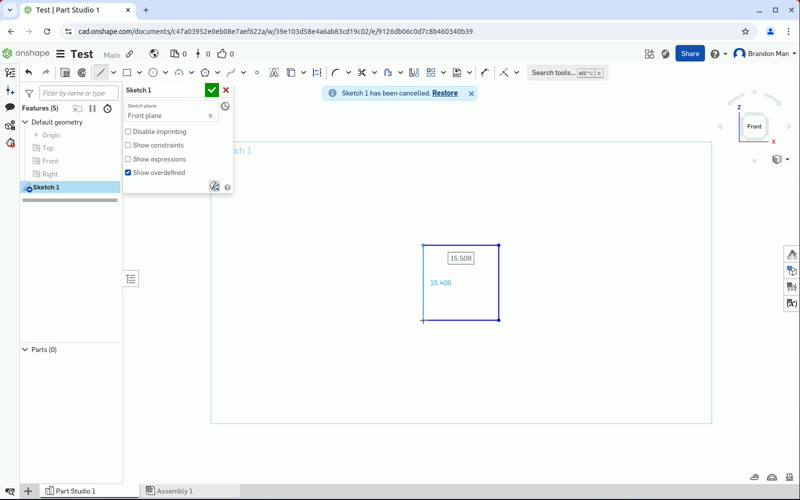
key(esc)
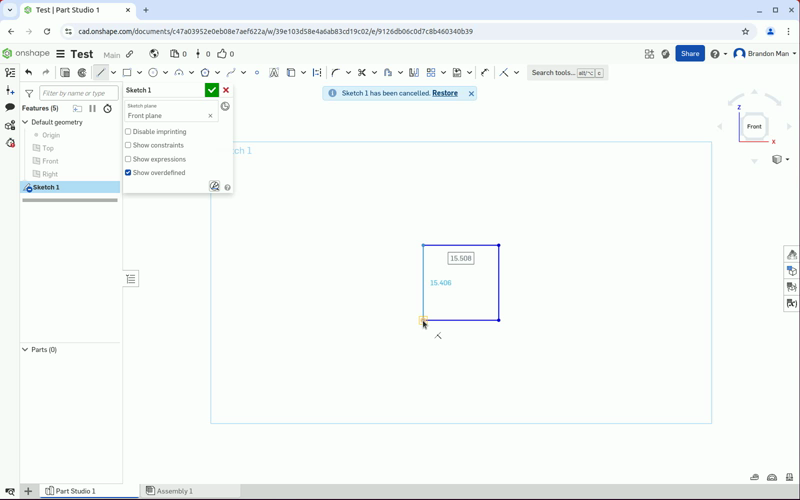
mouse_move(481, 252)
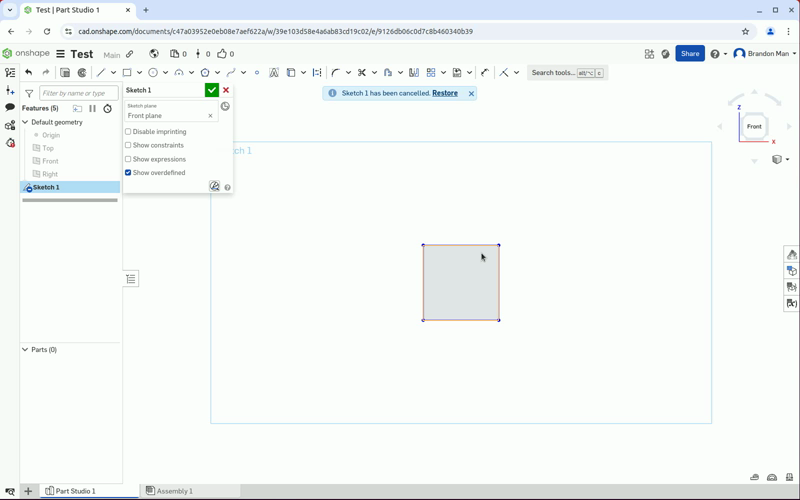
click(481, 252)
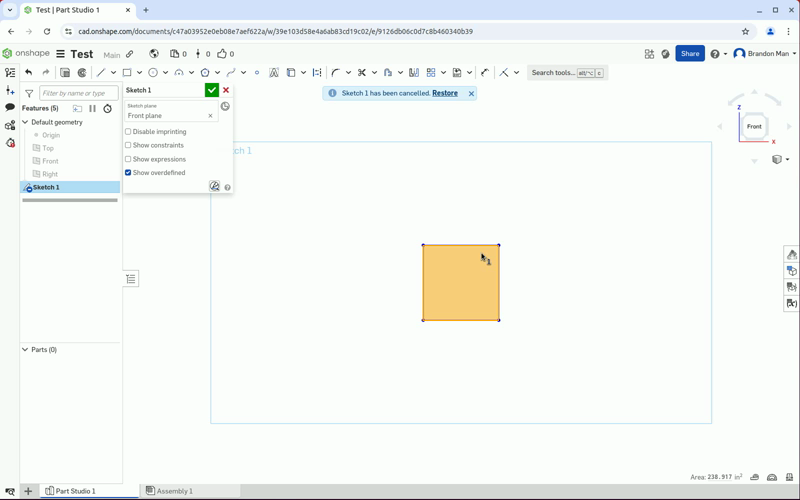
mouse_move(73, 352)
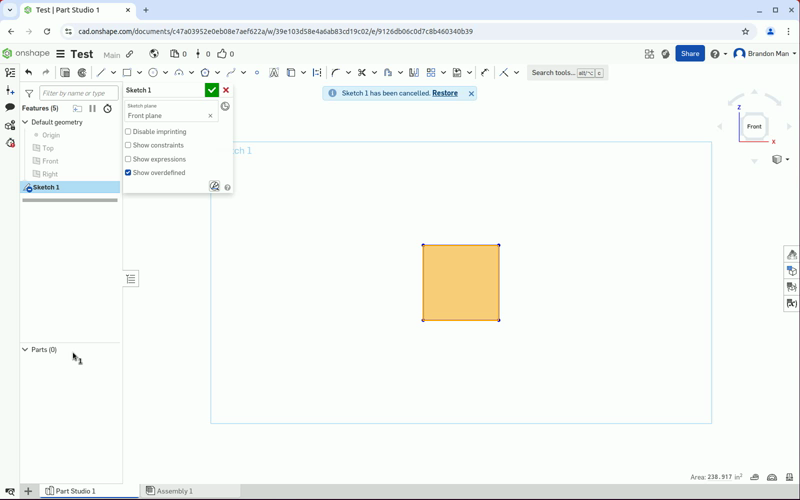
key(shift+y)
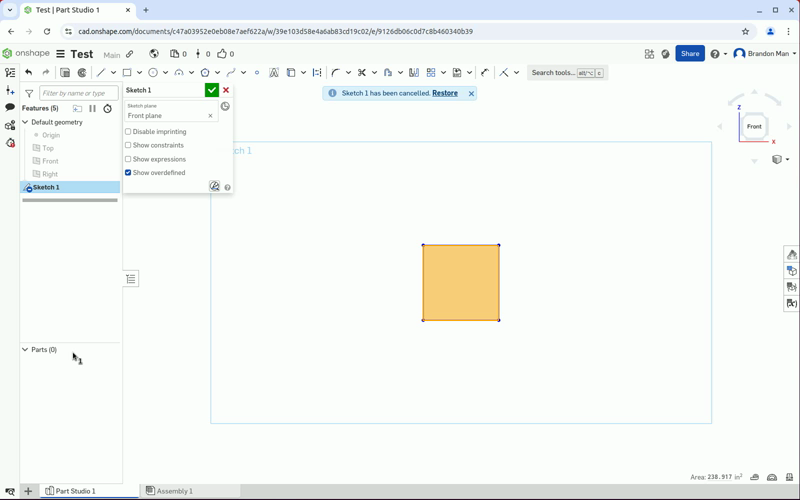
key(shift+e)
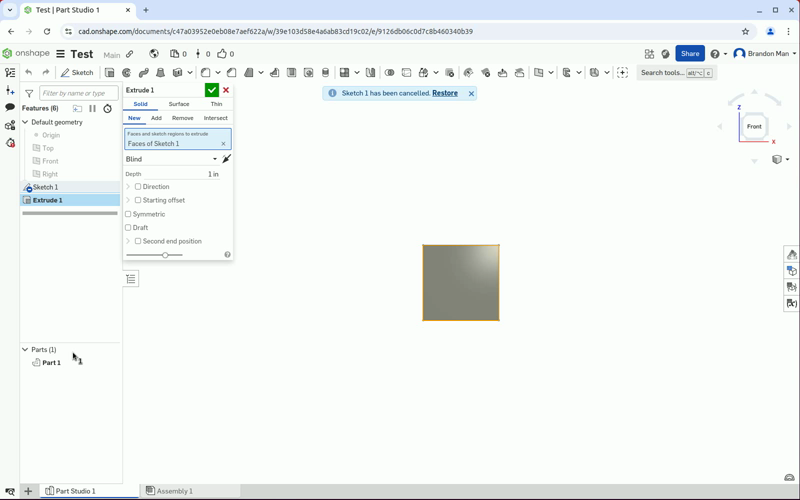
mouse_move(143, 106)
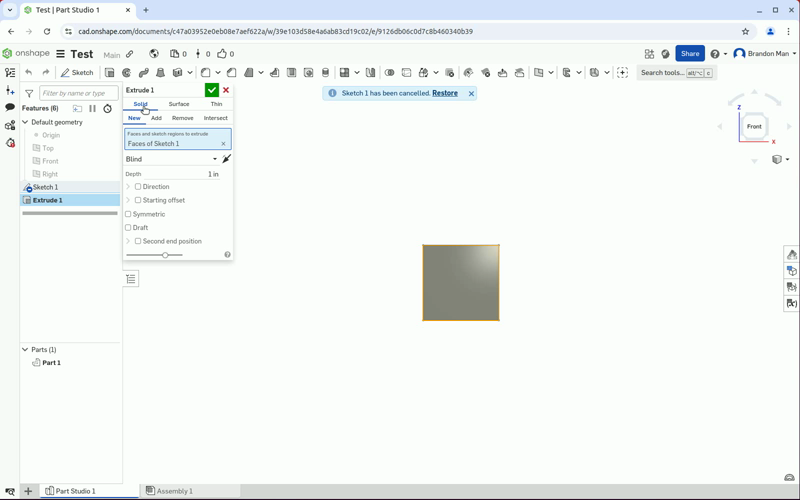
click(143, 106)
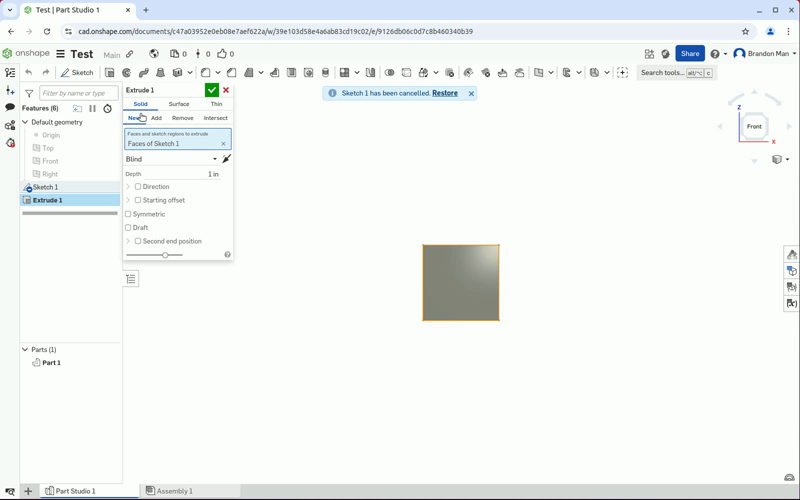
mouse_move(137, 120)
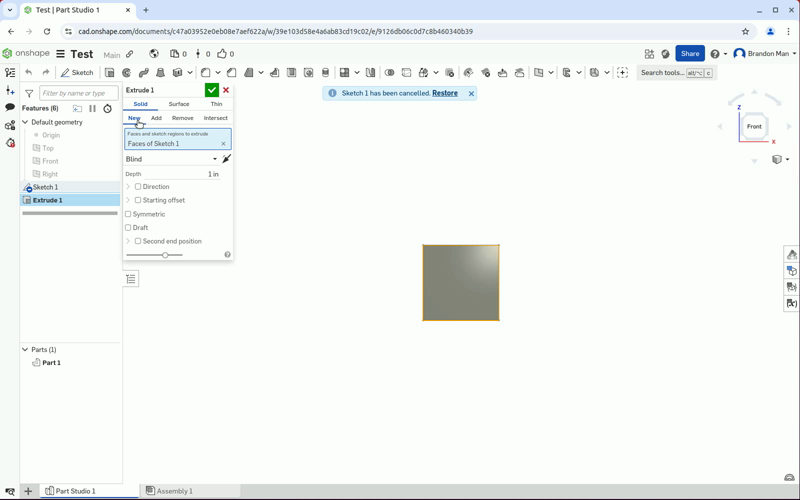
click(137, 120)
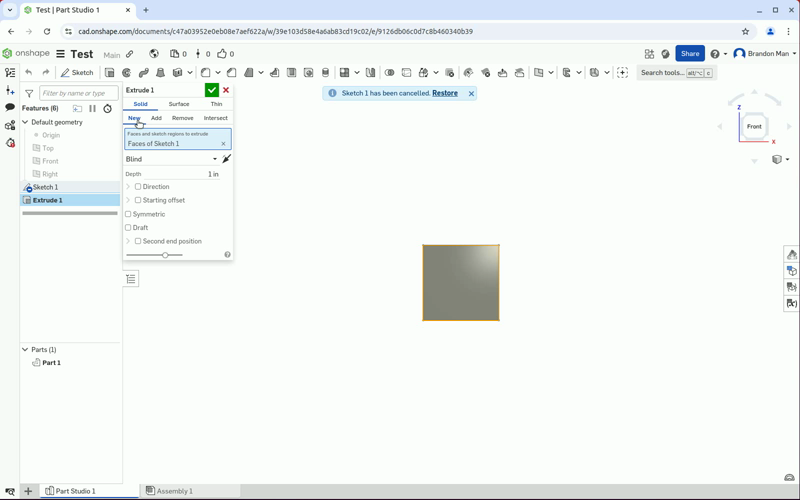
key(tab, 4)
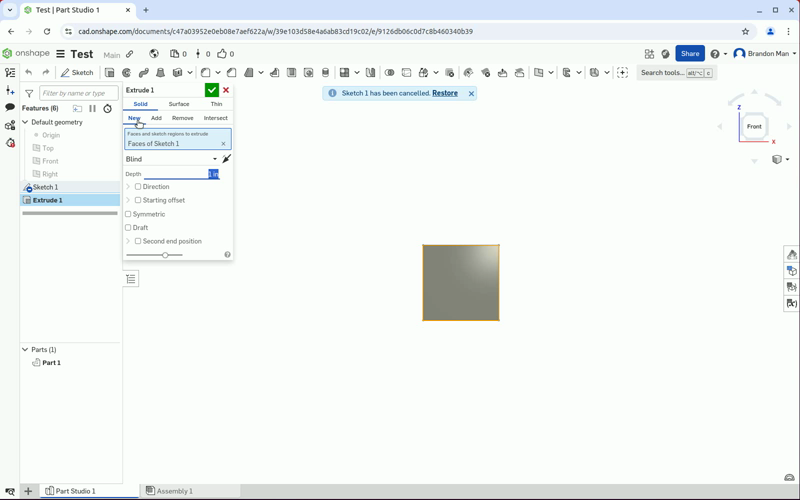
text(3.851)
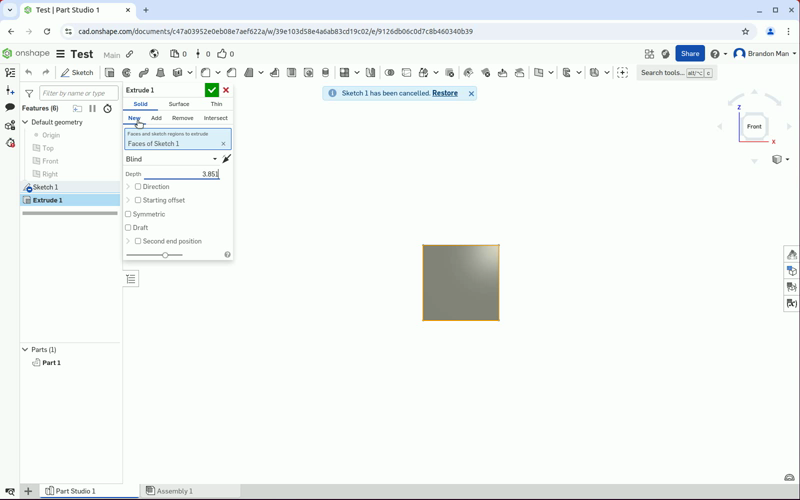
key(enter)
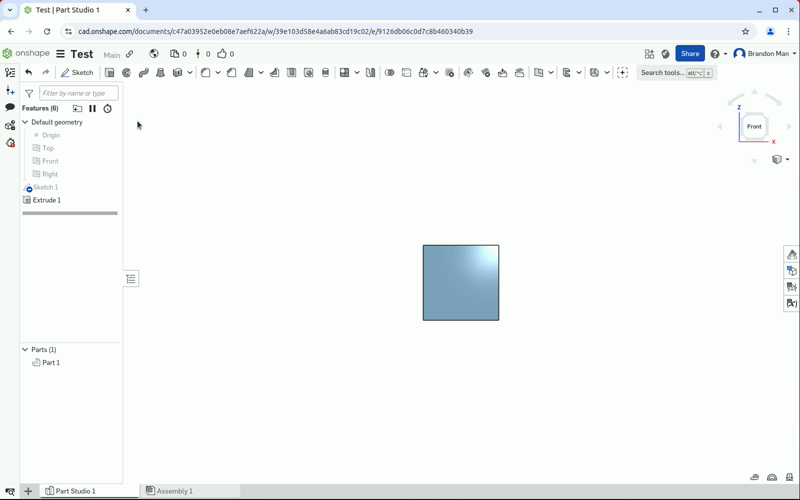
key(shift+h)
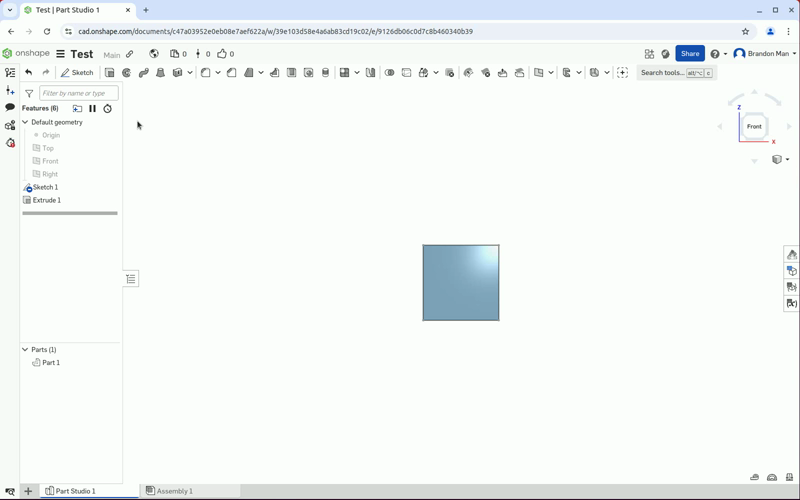
key(shift+h)
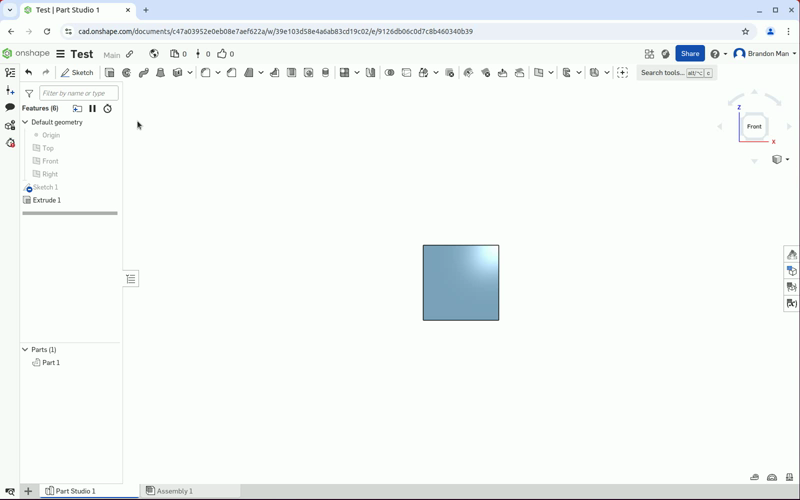
mouse_move(73, 189)
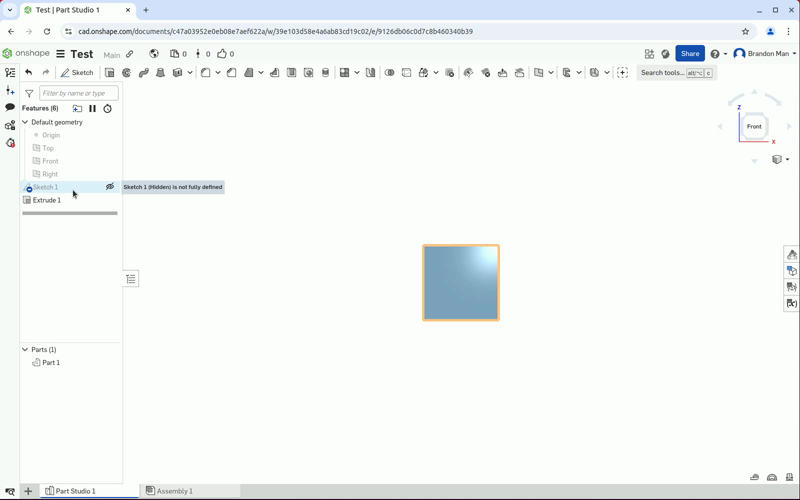
click(73, 189)
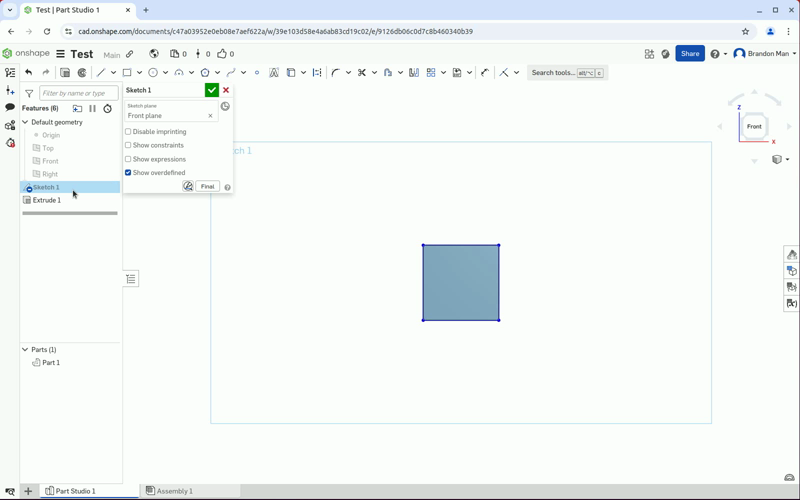
mouse_move(229, 92)
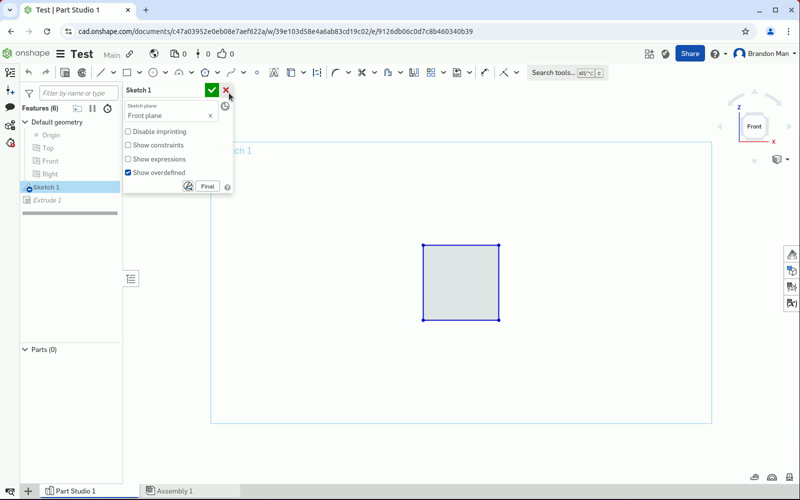
click(229, 92)
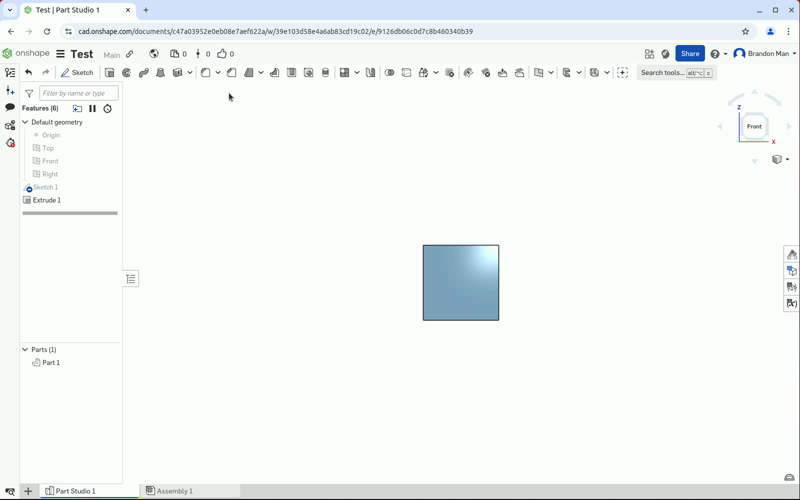
mouse_move(541, 75)
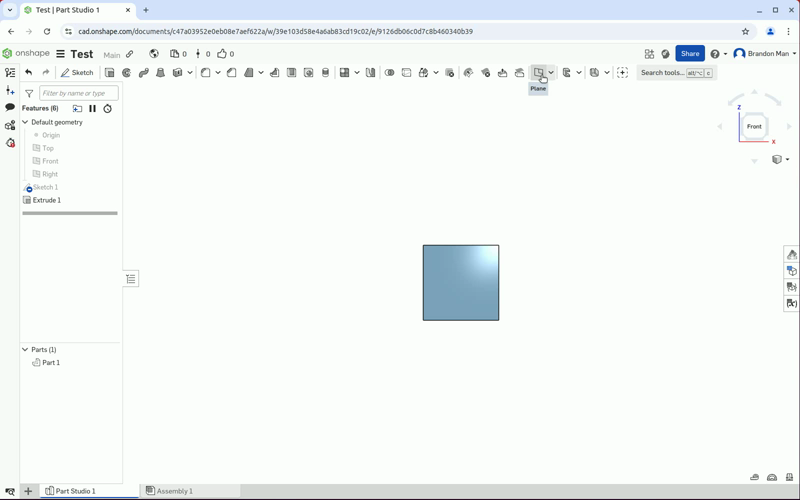
click(541, 75)
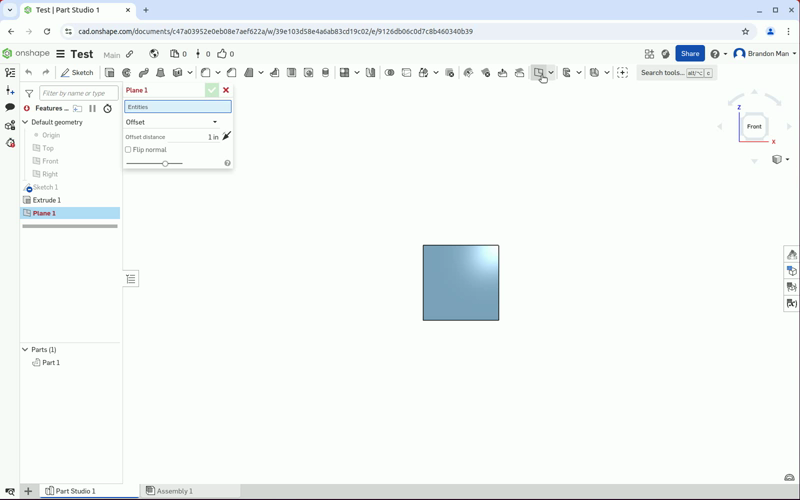
mouse_move(73, 163)
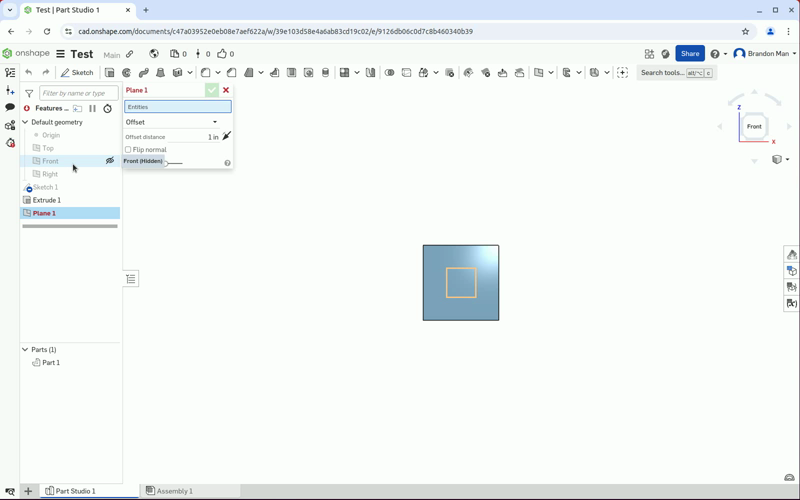
click(73, 163)
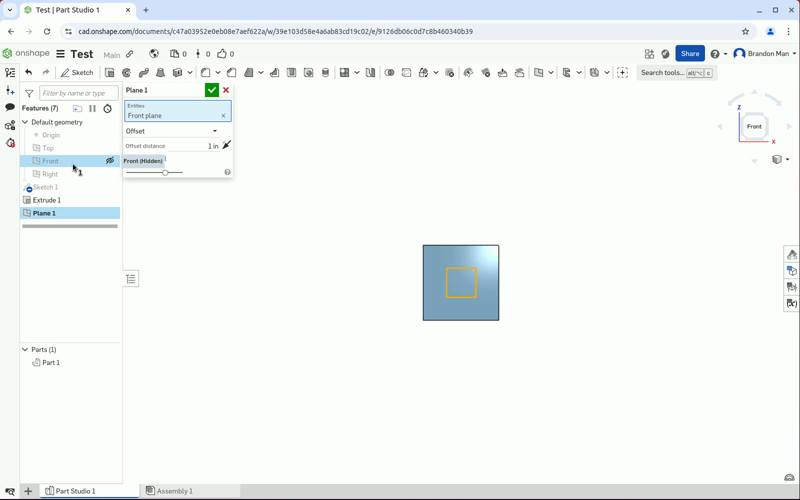
key(tab, 2)
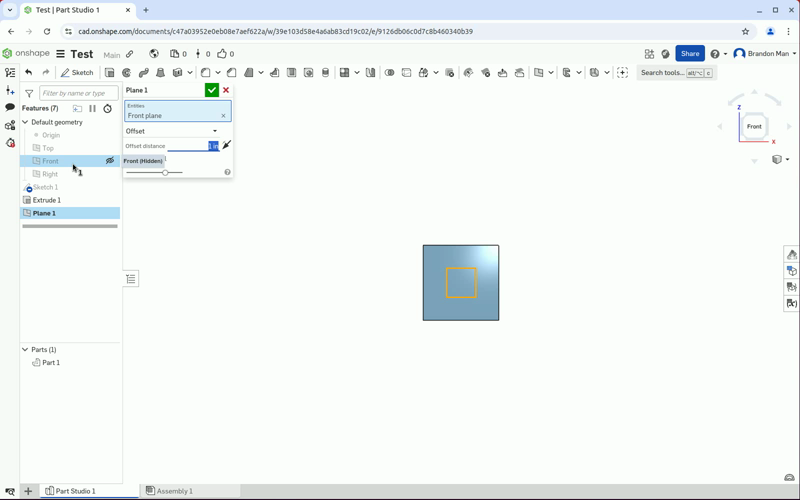
text(3.851)
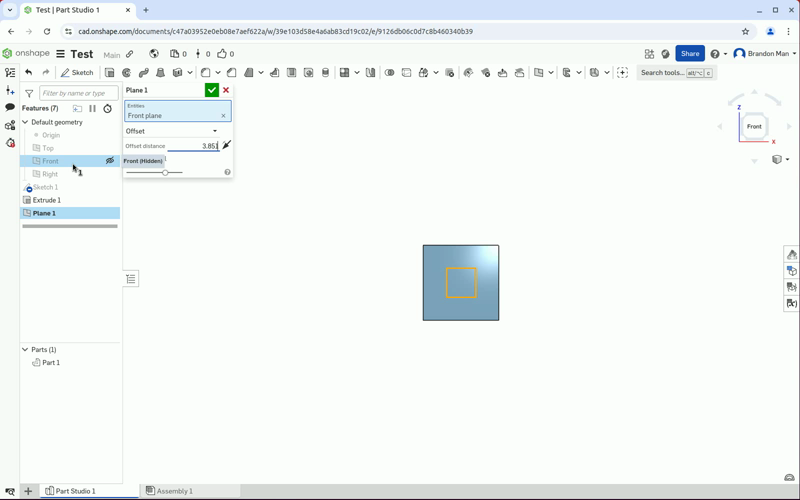
key(enter, 2)
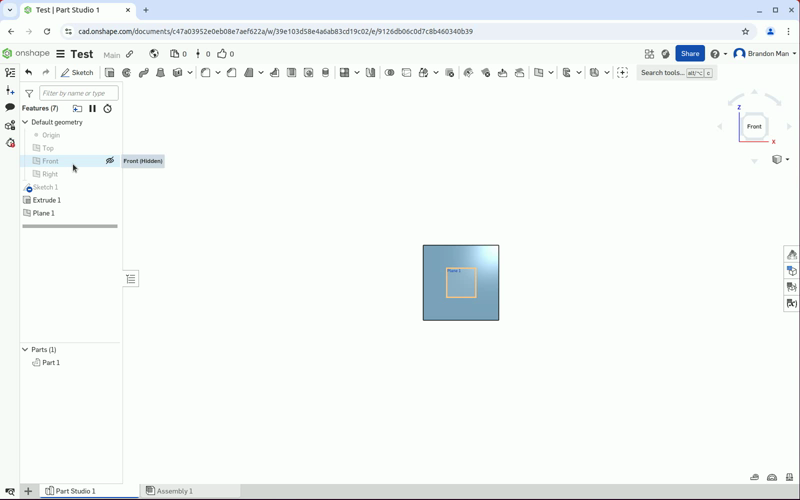
key(shift+s)
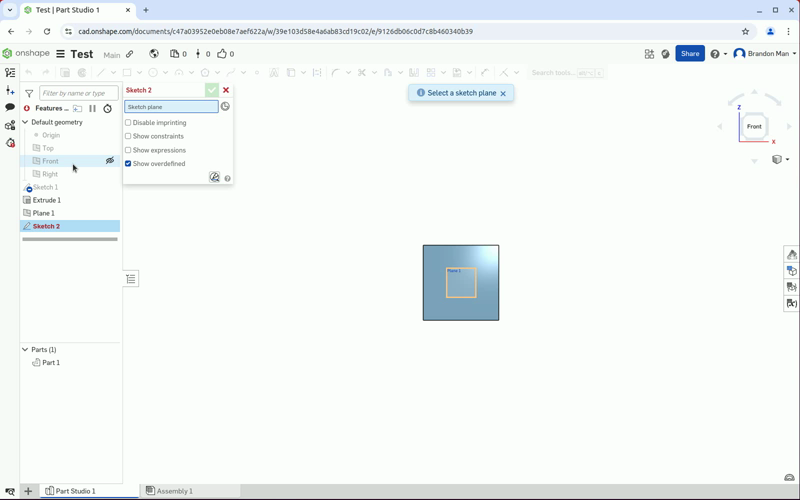
mouse_move(73, 215)
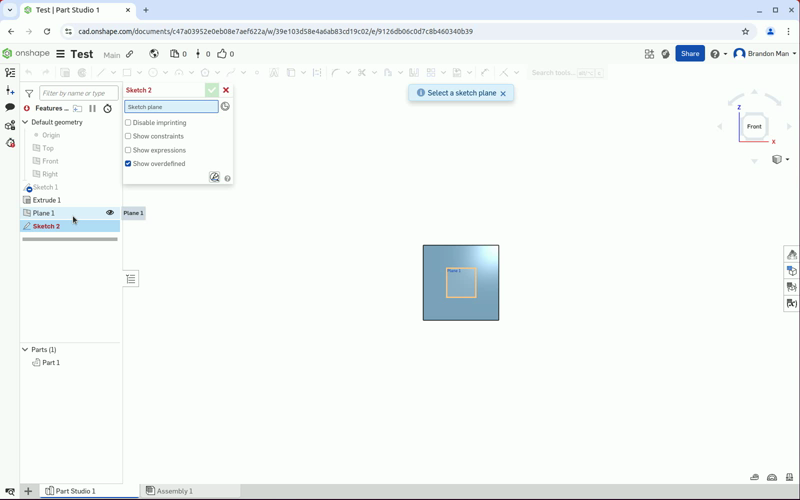
click(73, 215)
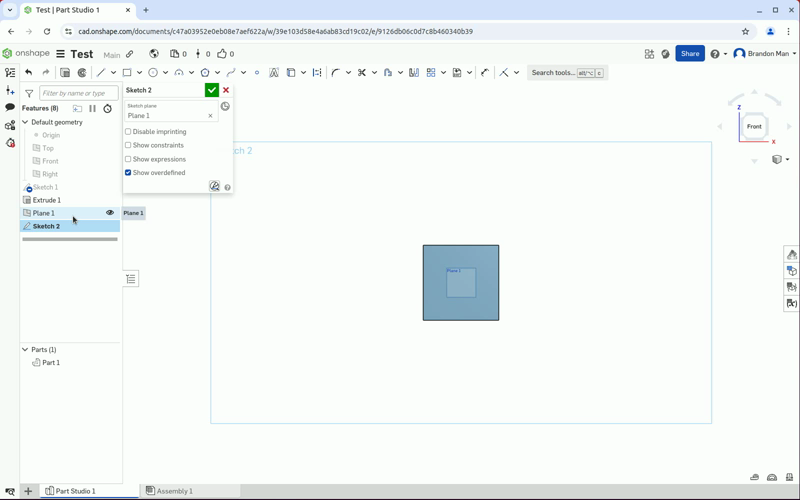
mouse_move(73, 352)
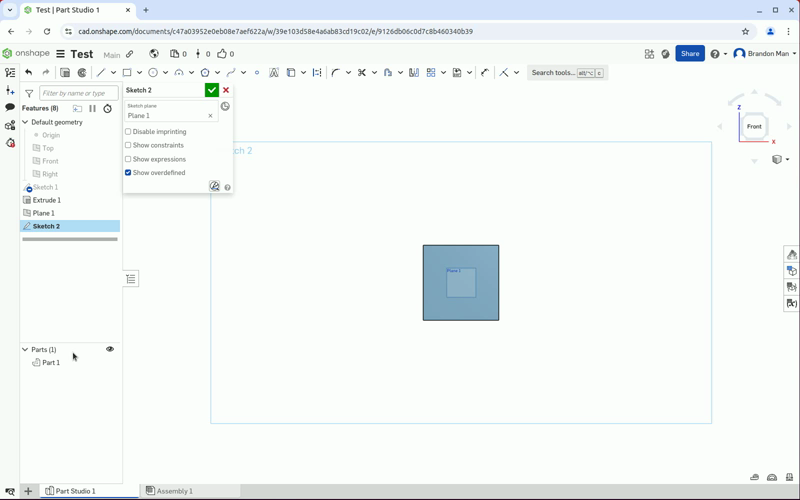
key(y)
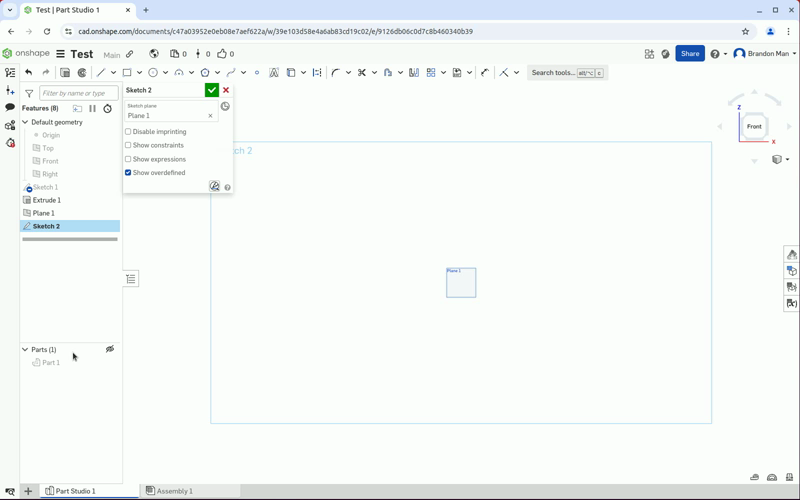
key(c)
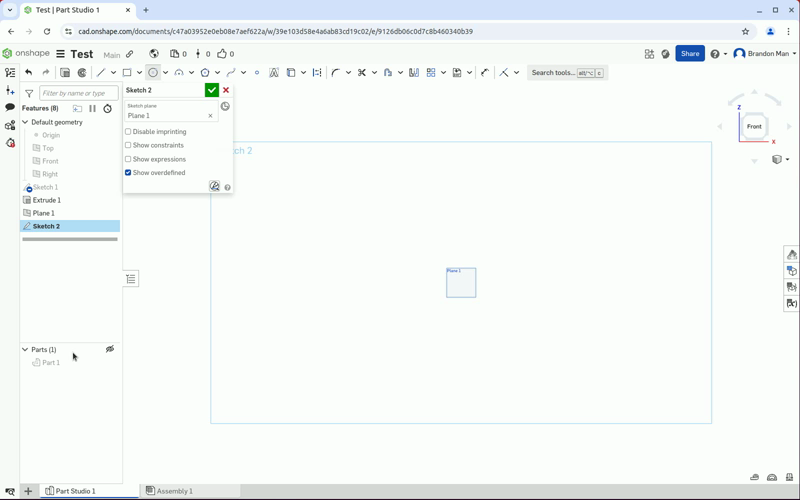
key_down(shift)
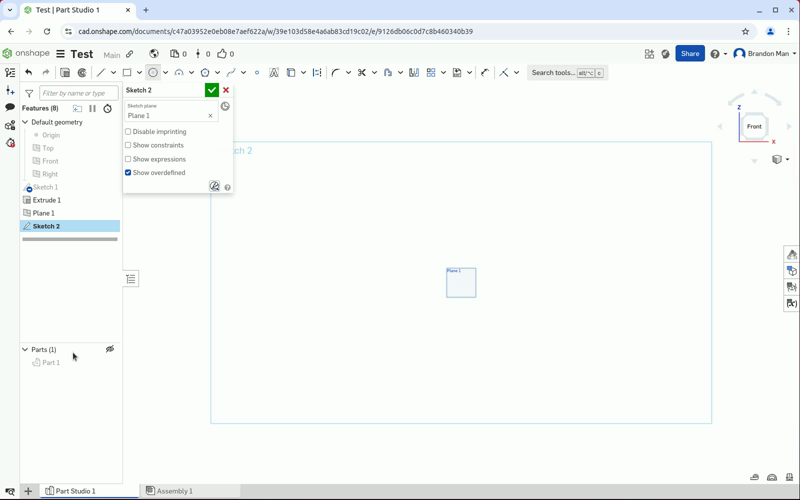
mouse_move(461, 282)
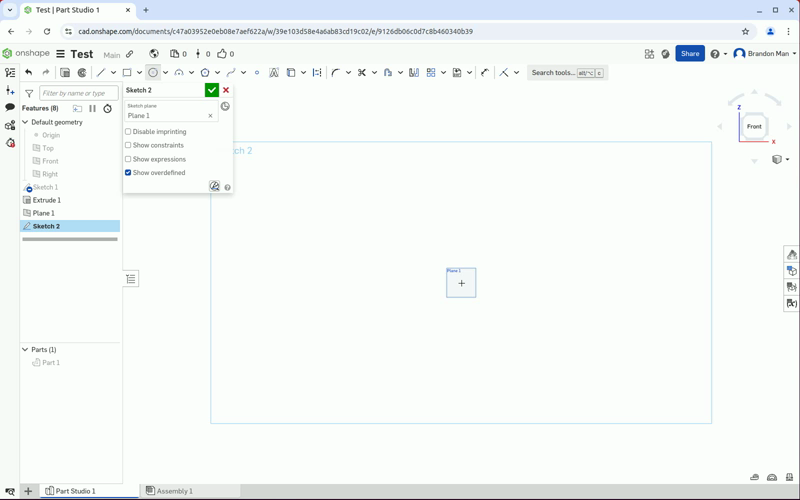
click(461, 282)
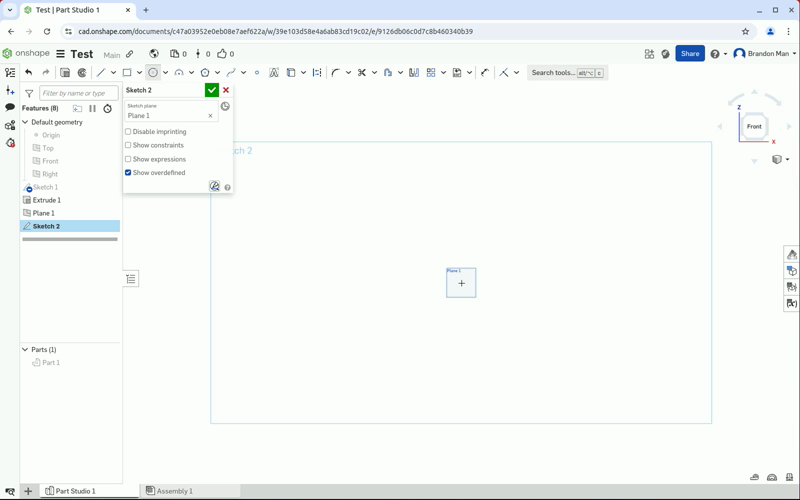
key_up(shift)
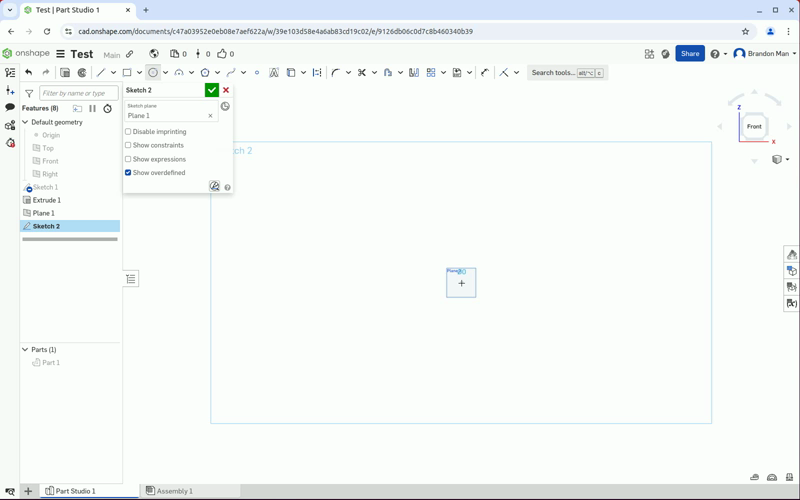
mouse_move(487, 282)
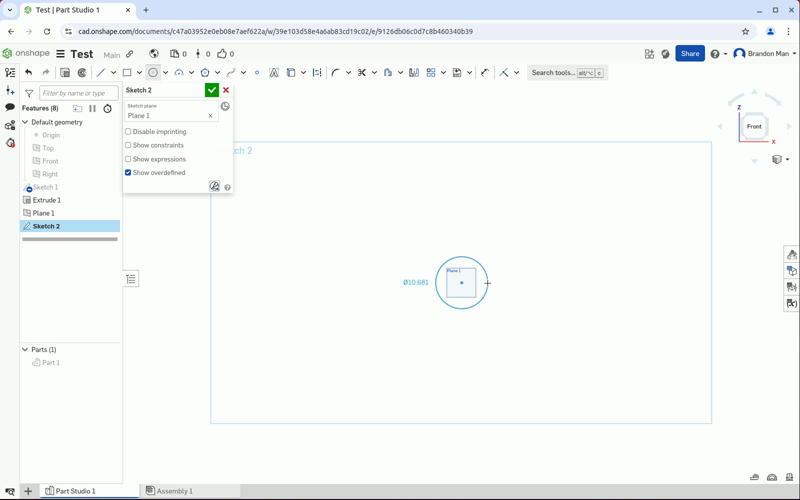
click(487, 282)
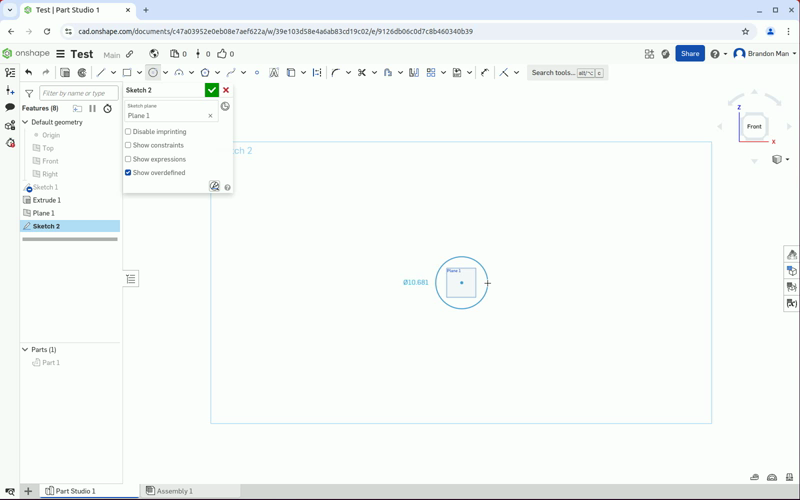
key(esc)
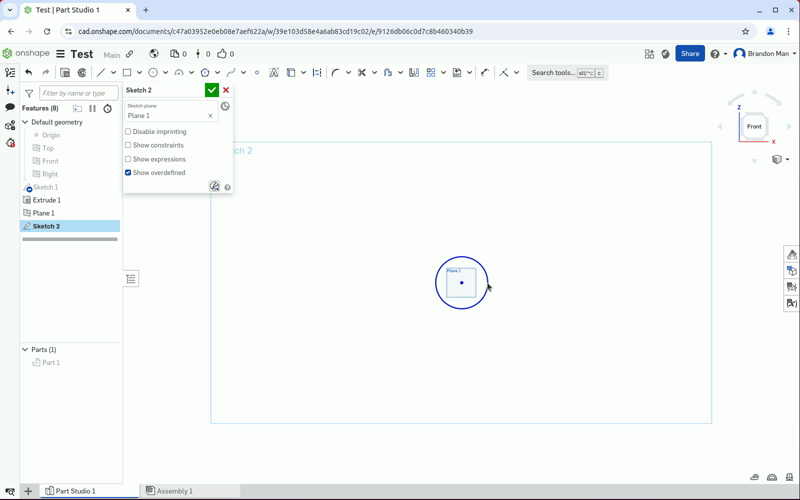
mouse_move(470, 260)
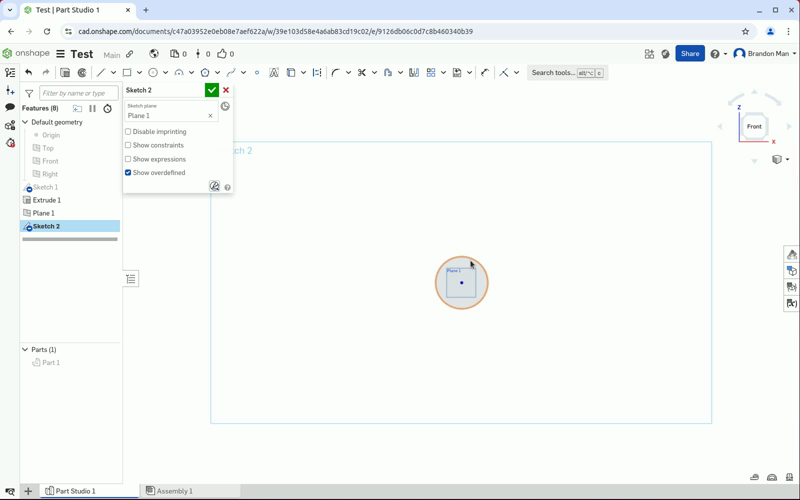
click(470, 260)
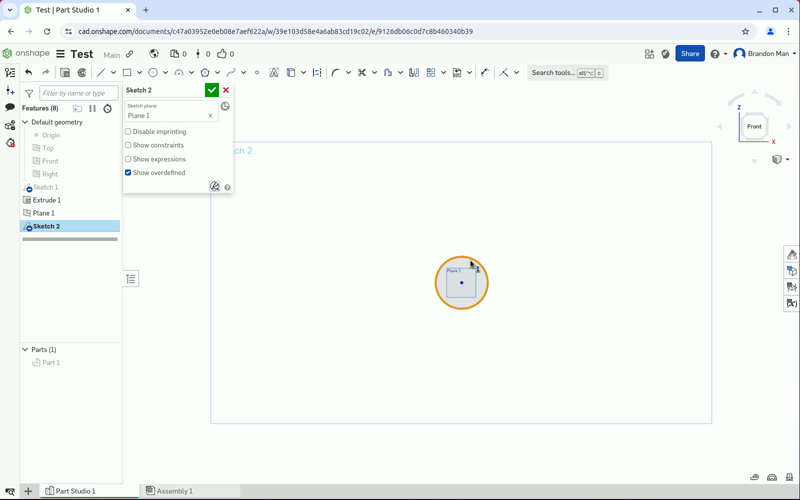
mouse_move(73, 352)
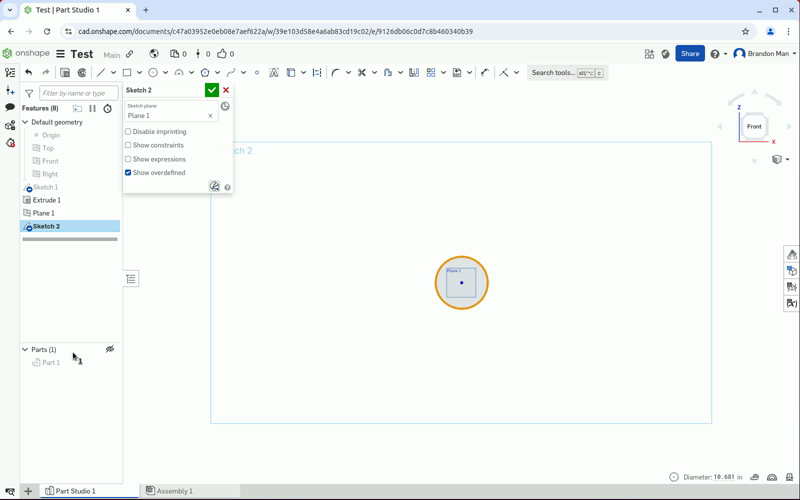
key(shift+y)
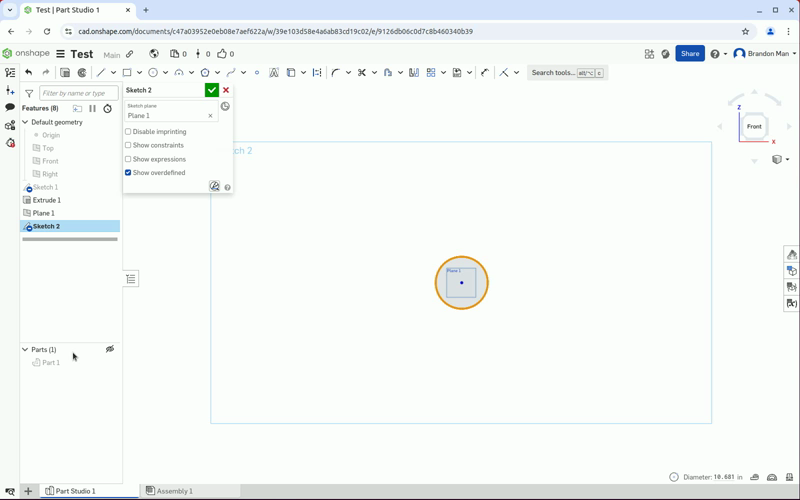
key(shift+e)
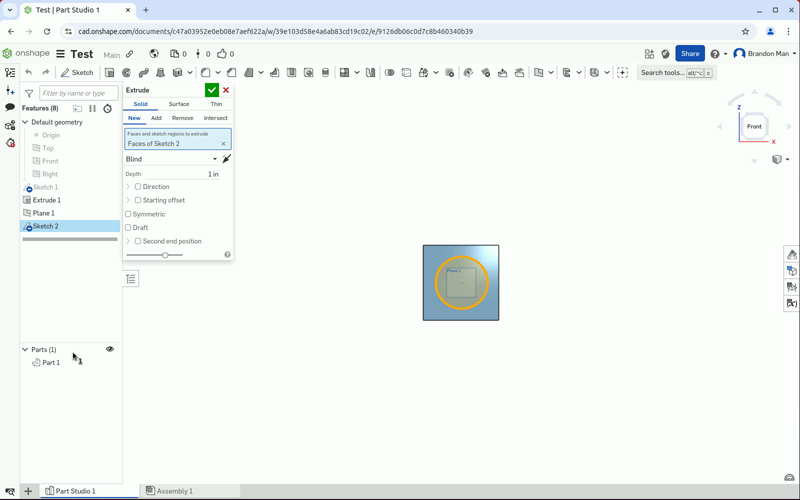
mouse_move(143, 106)
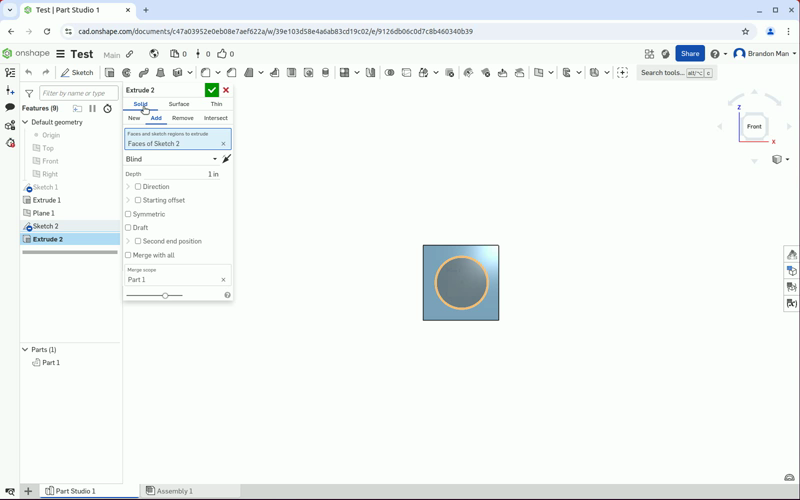
click(143, 106)
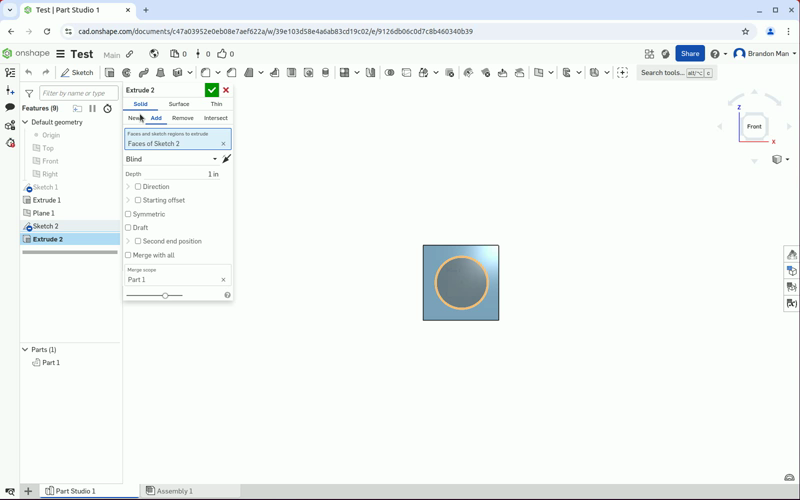
mouse_move(137, 120)
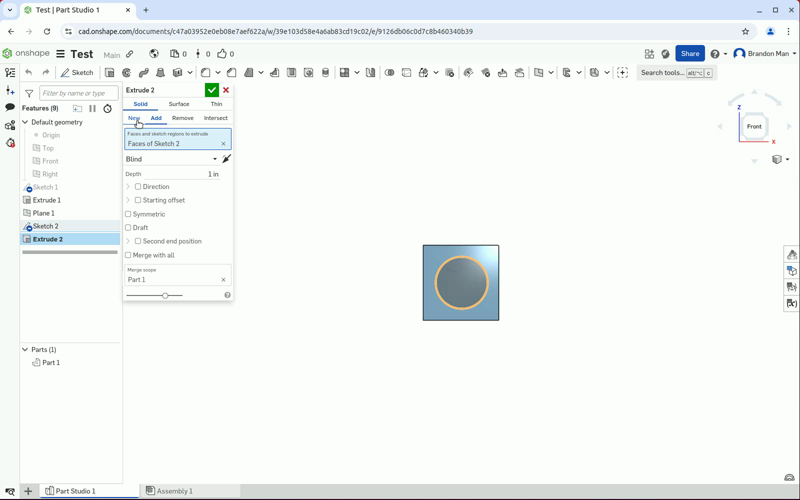
click(137, 120)
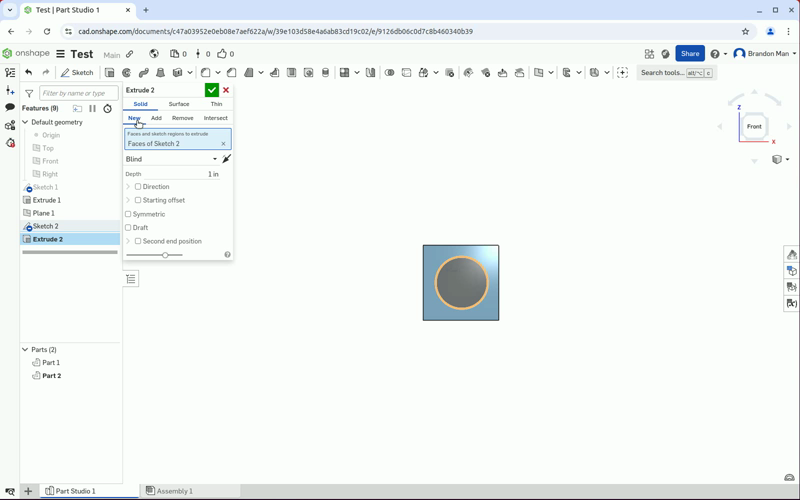
key(tab, 4)
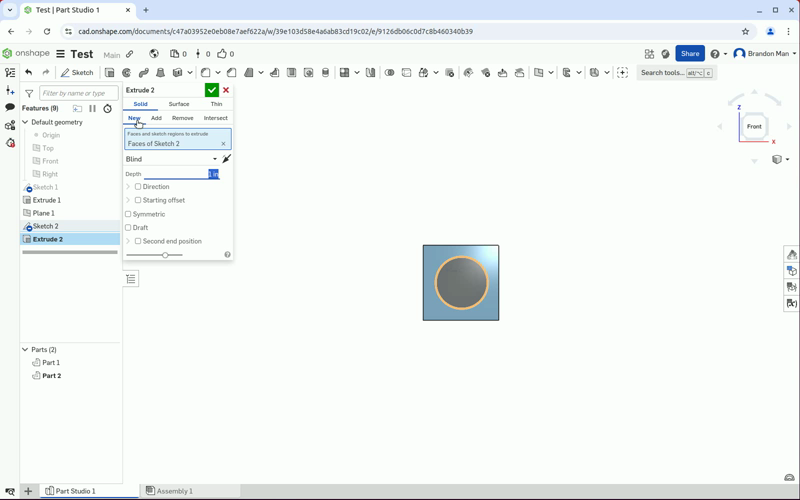
text(15.405)
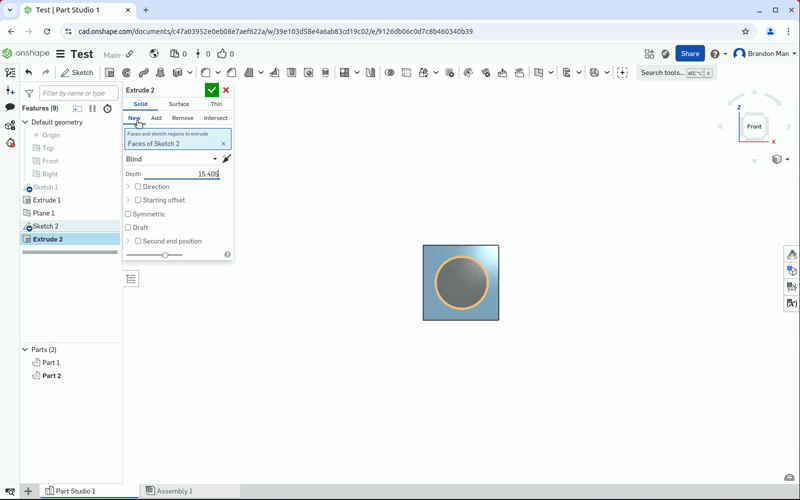
key(enter)
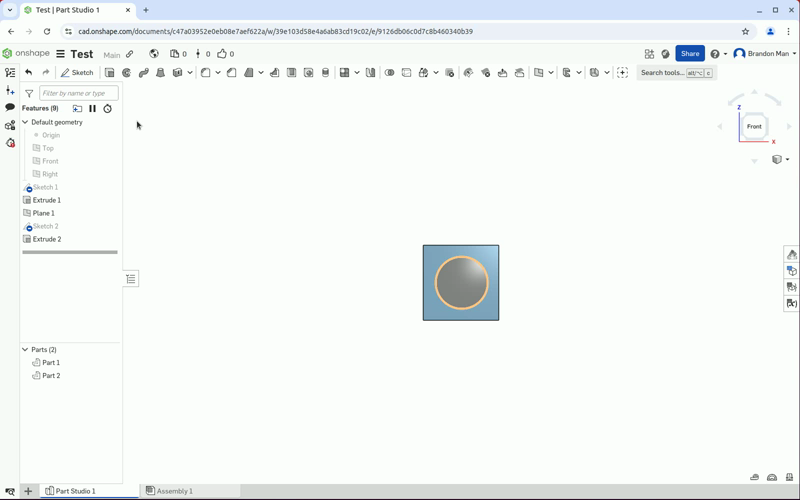
key(shift+h)
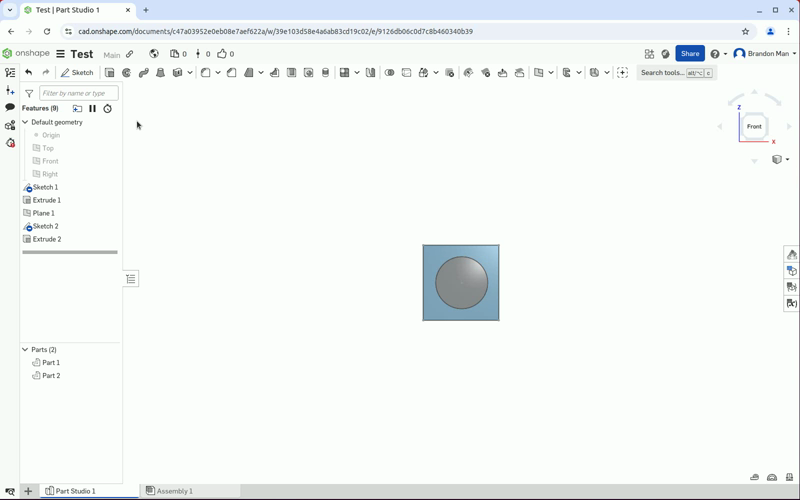
key(shift+h)
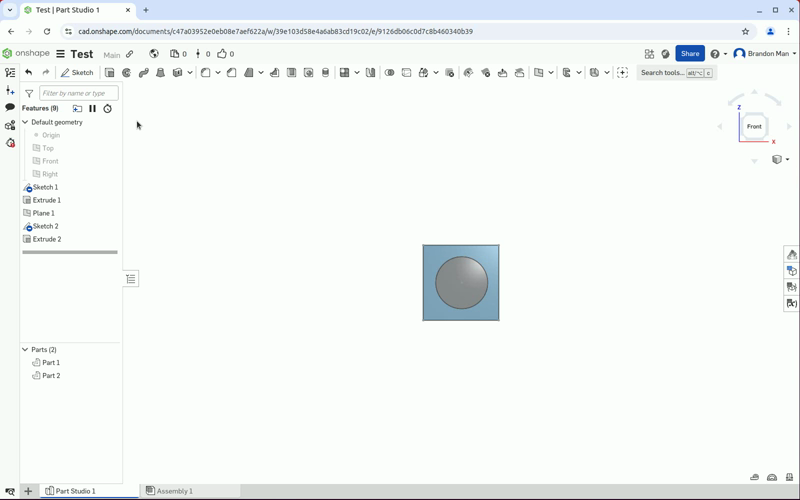
key(shift+7)
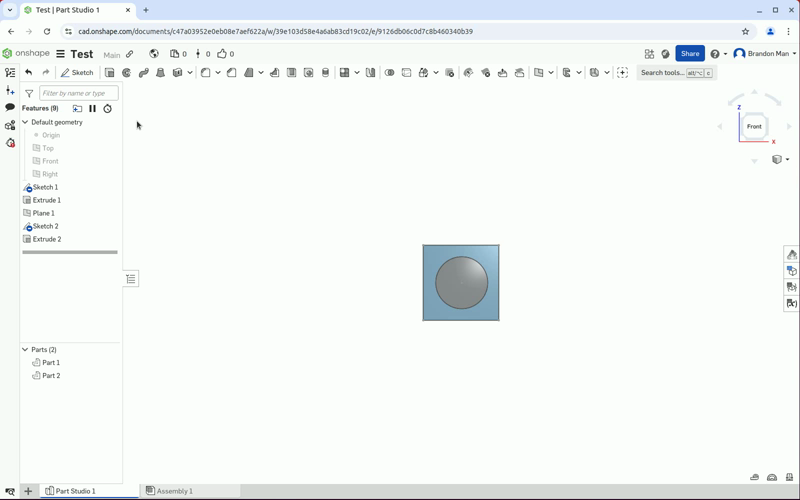
key(left, 2)
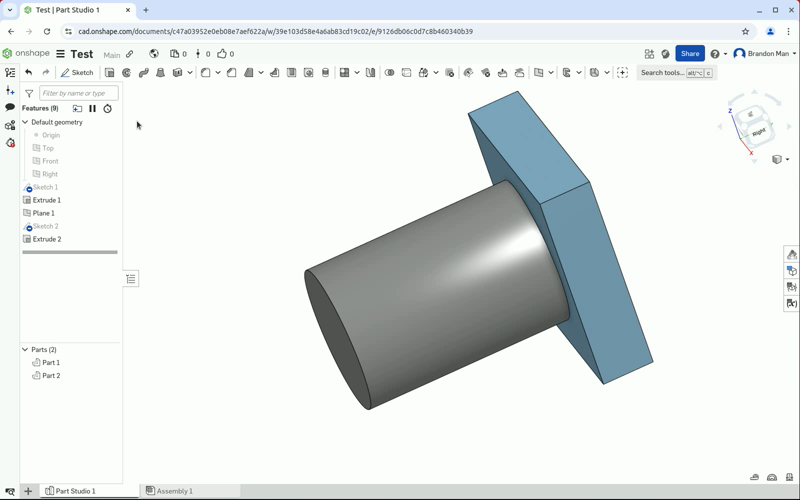
key(down, 2)
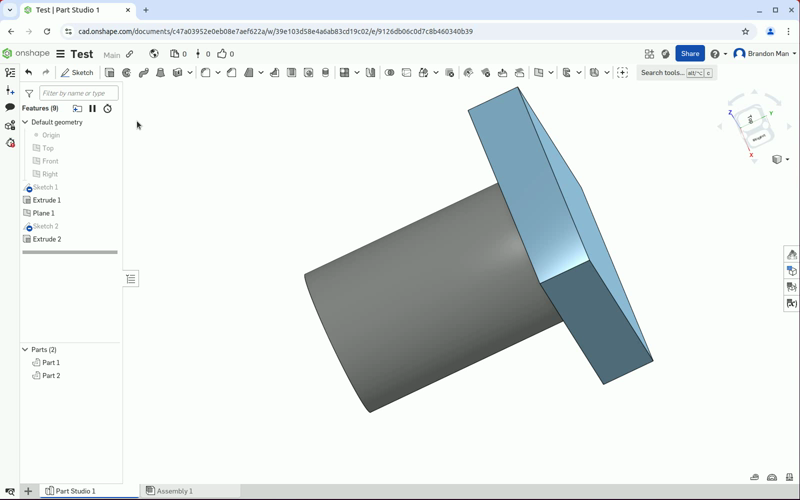
key(up, 2)
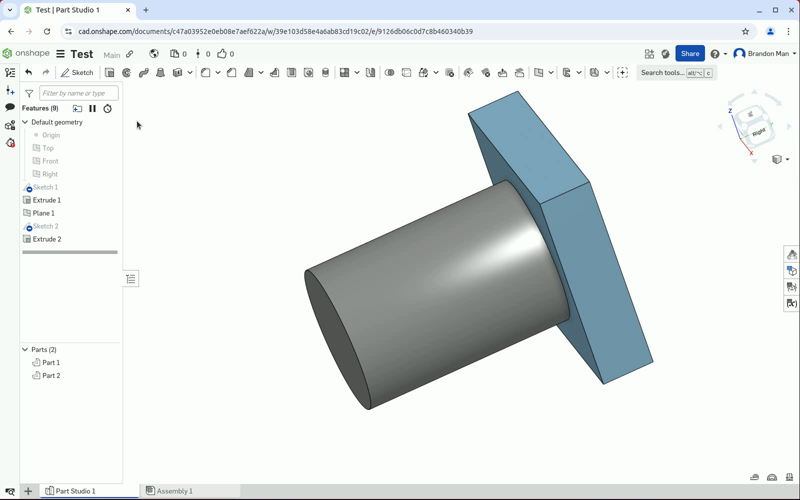
key(right, 2)
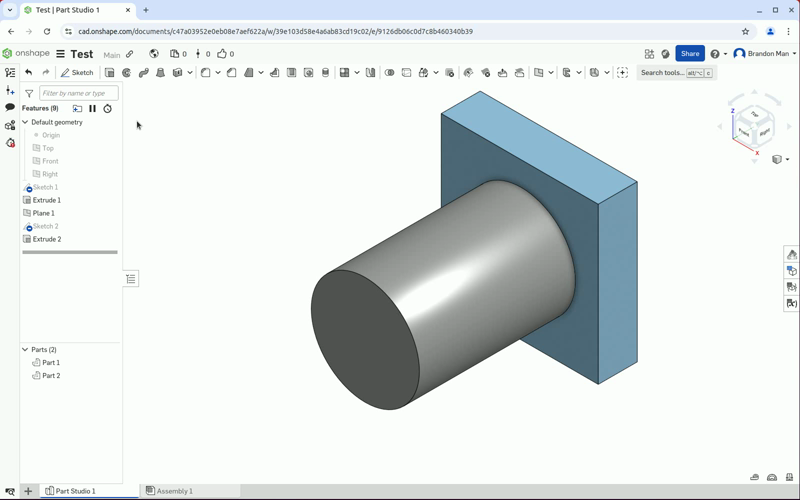
mouse_move(73, 189)
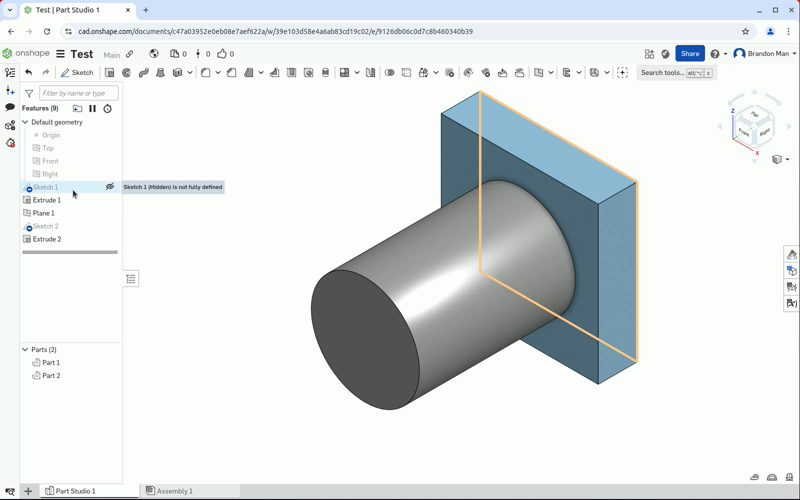
click(73, 189)